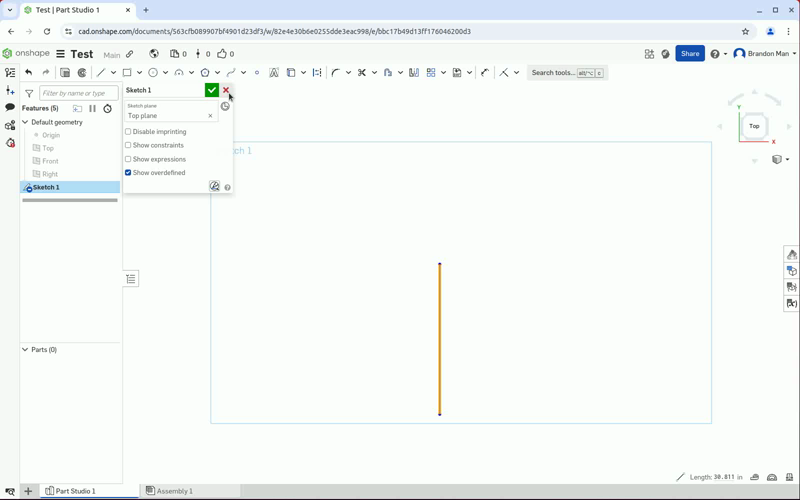
key(shift+h)
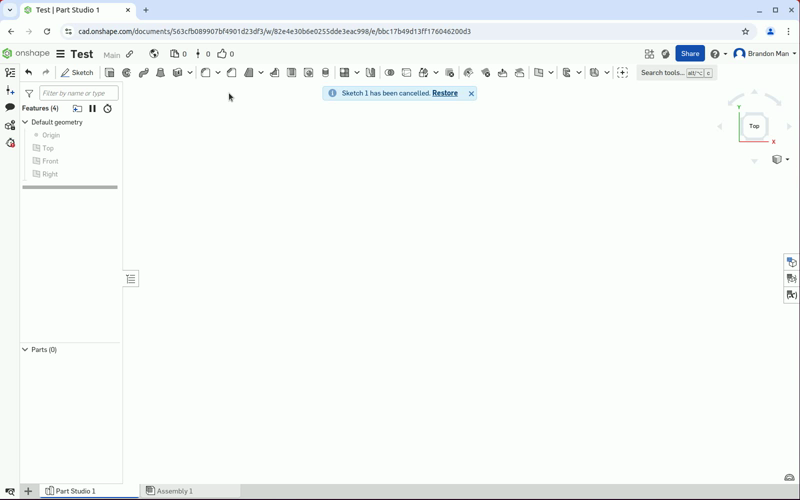
mouse_move(73, 352)
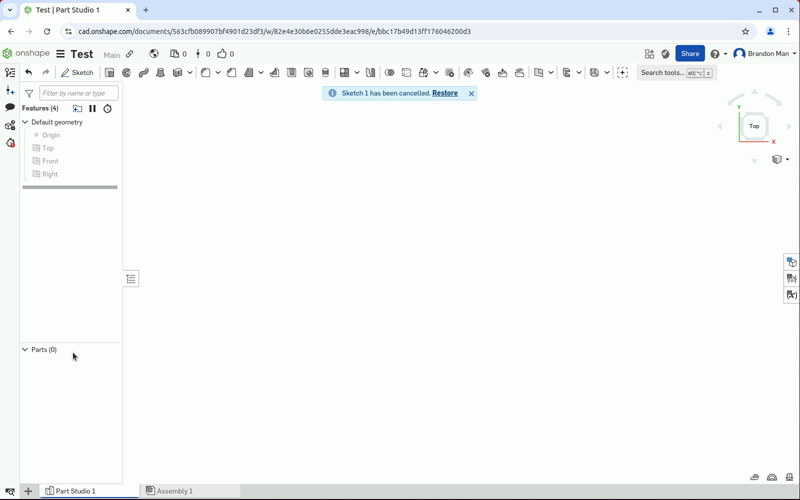
key(y)
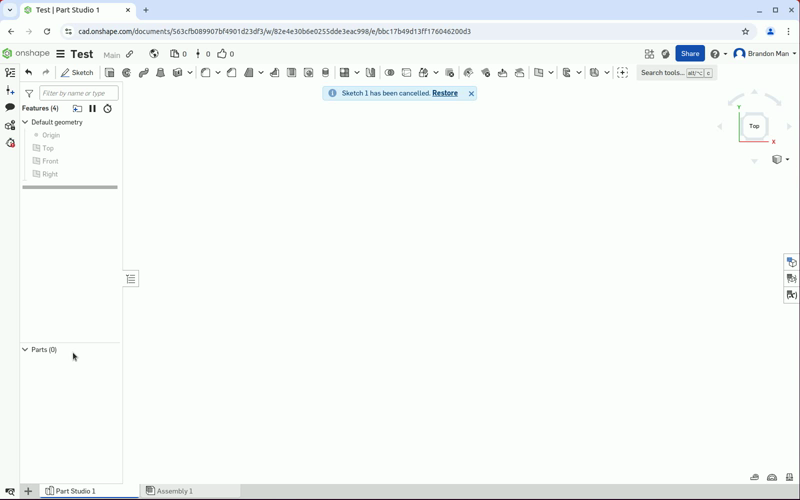
key(shift+p)
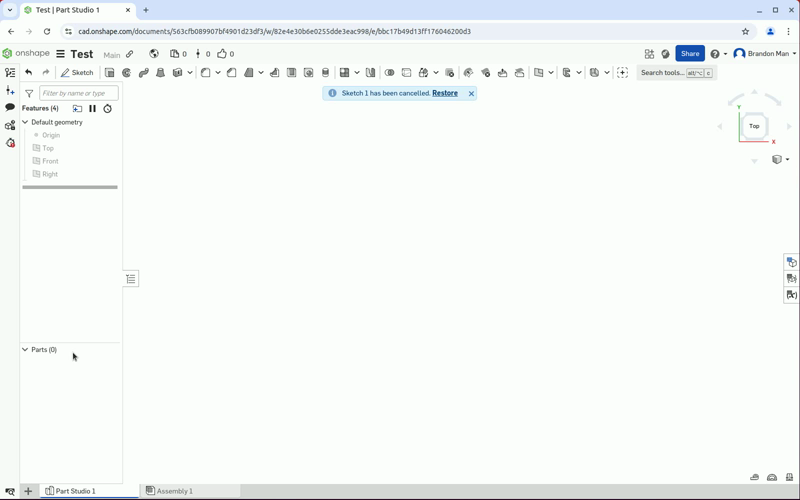
key(space)
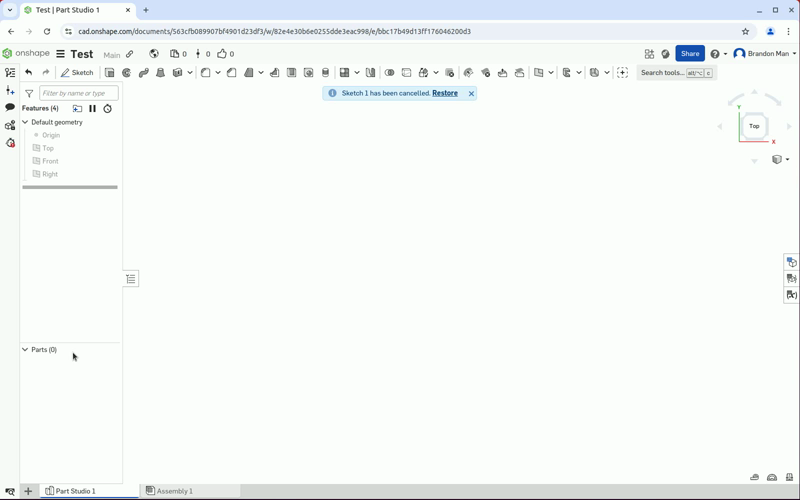
key_down(shift)
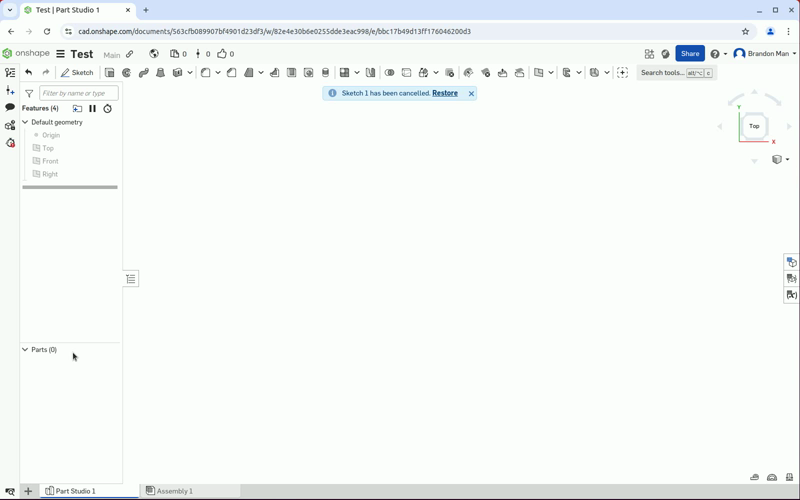
key(up)
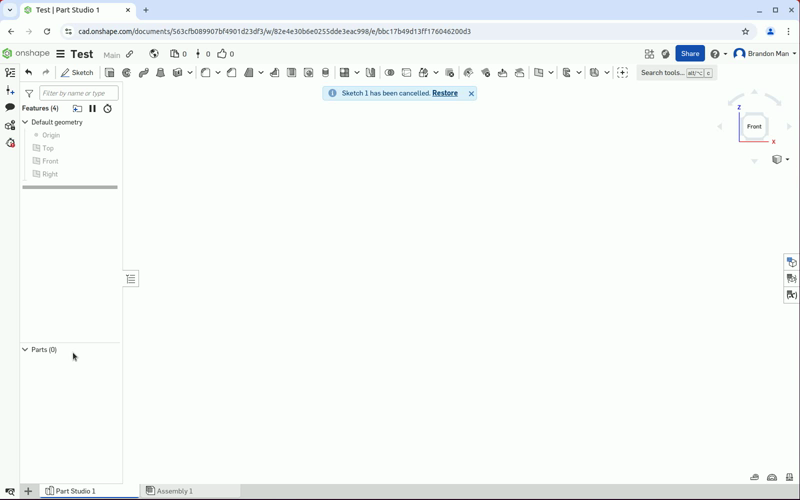
key_up(shift)
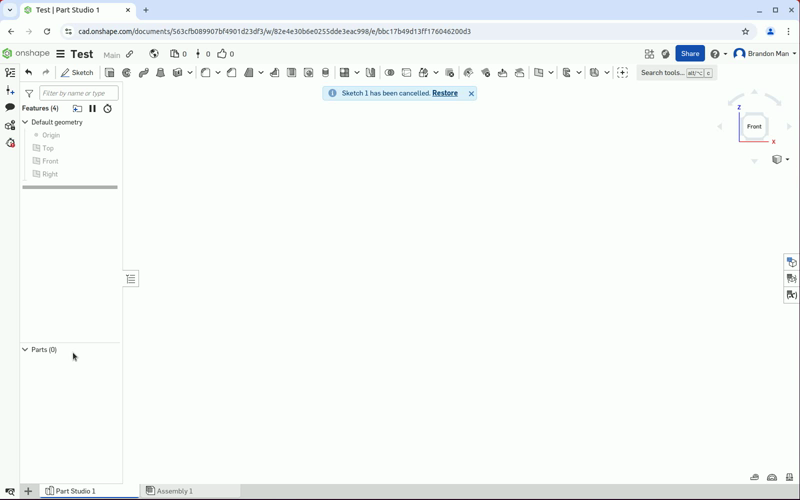
mouse_move(73, 352)
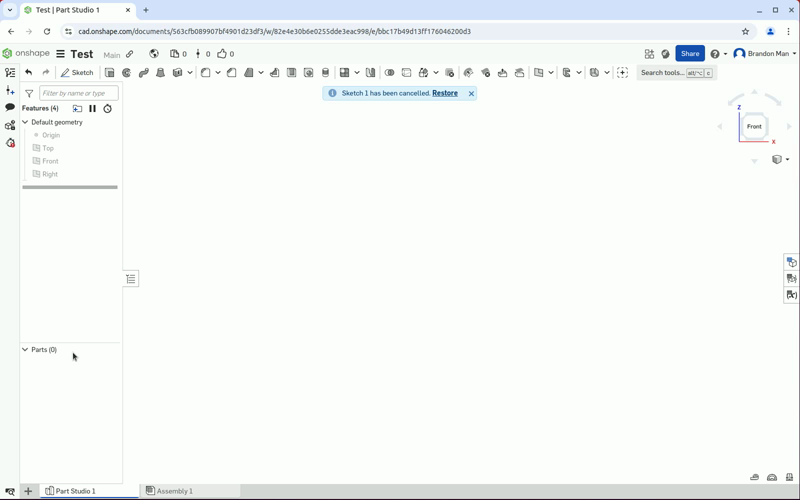
key(shift+y)
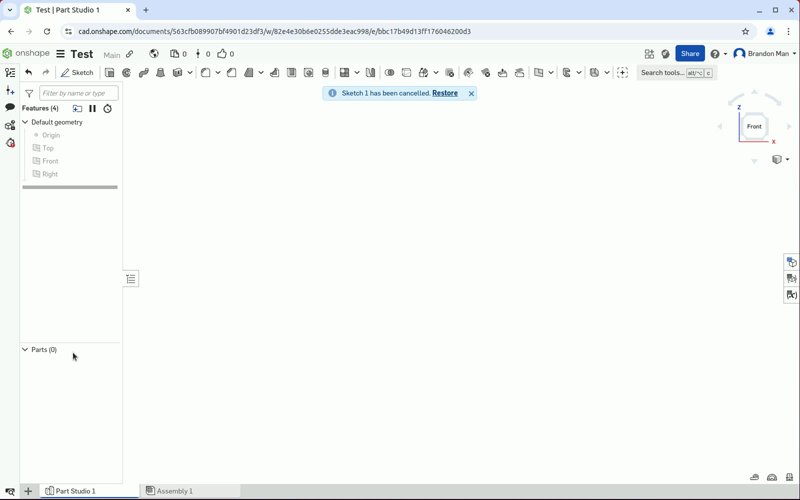
key(shift+s)
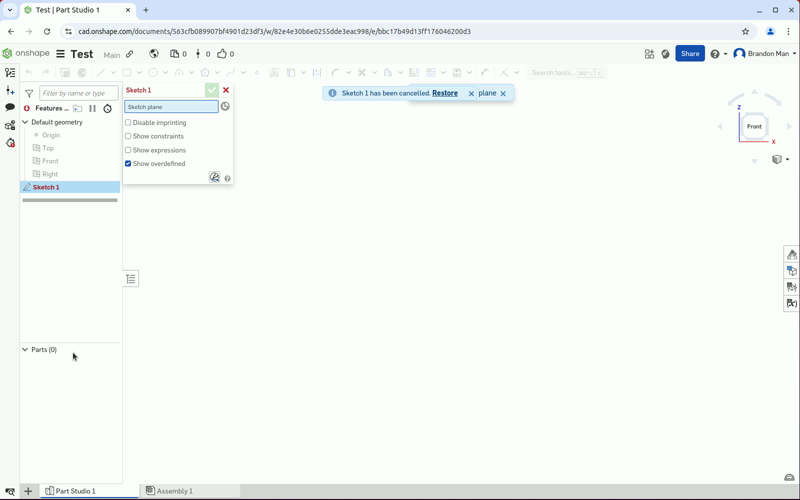
mouse_move(73, 163)
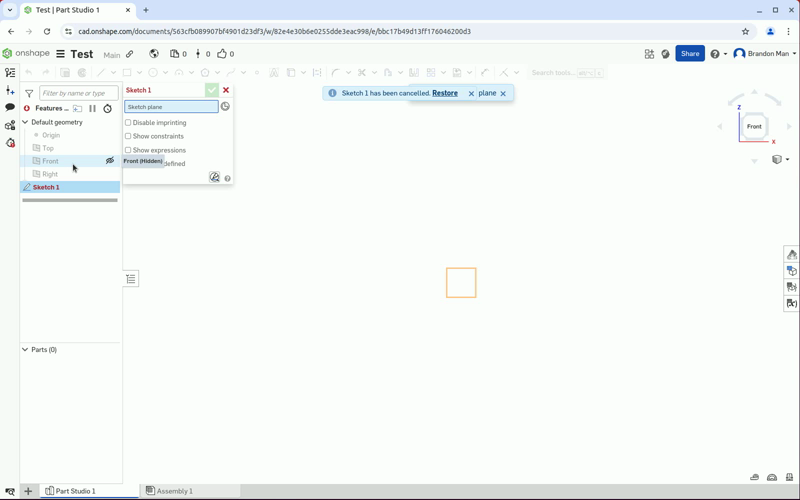
click(73, 163)
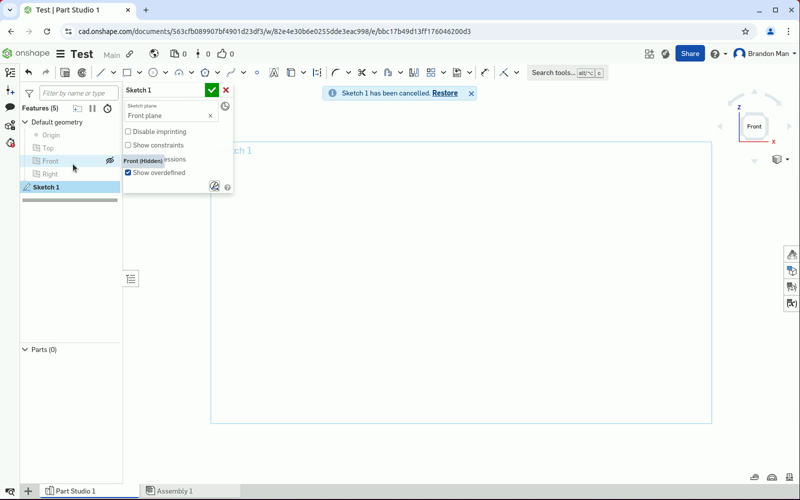
mouse_move(73, 352)
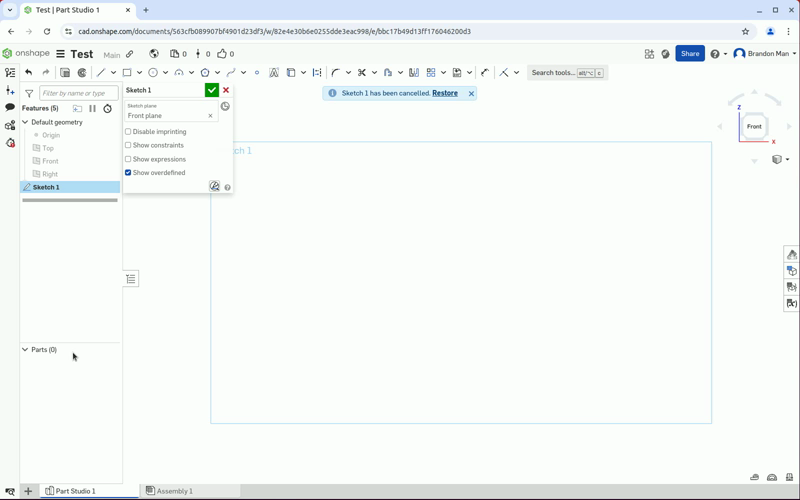
key(y)
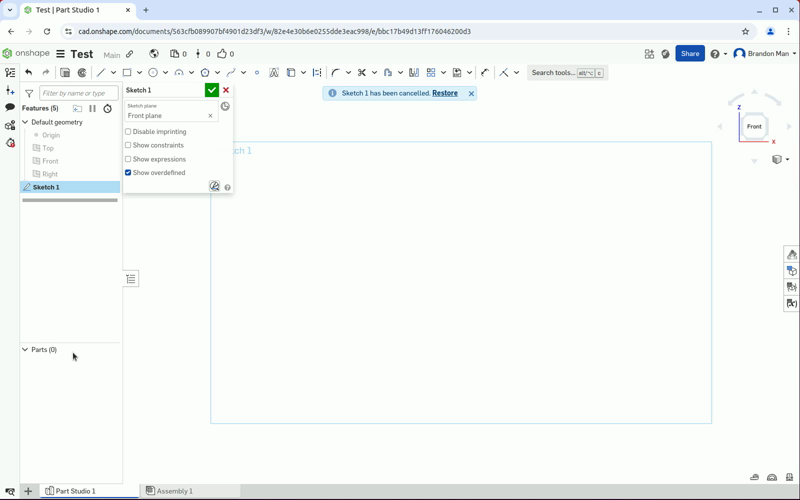
key(l)
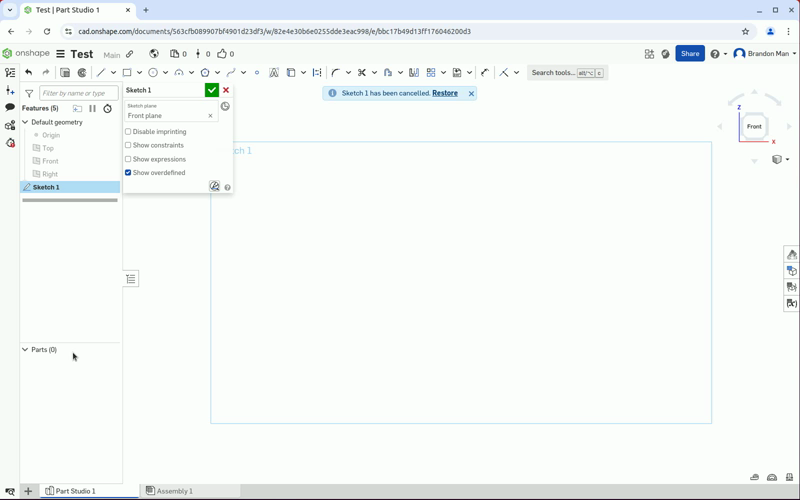
key_down(shift)
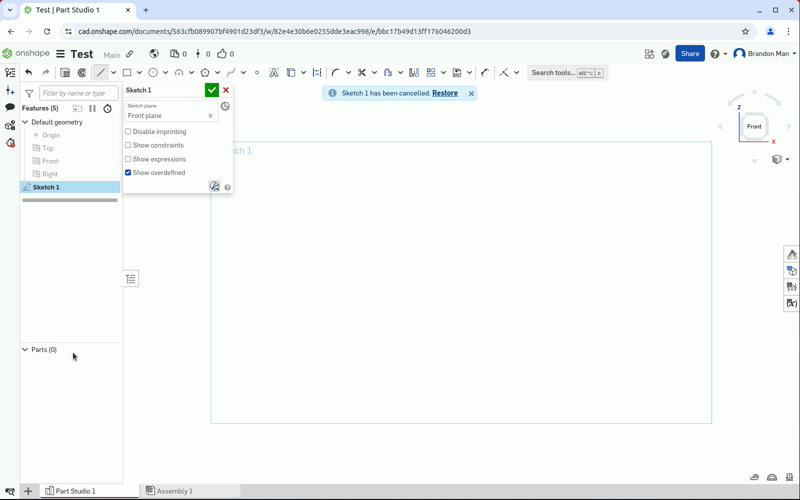
mouse_move(366, 329)
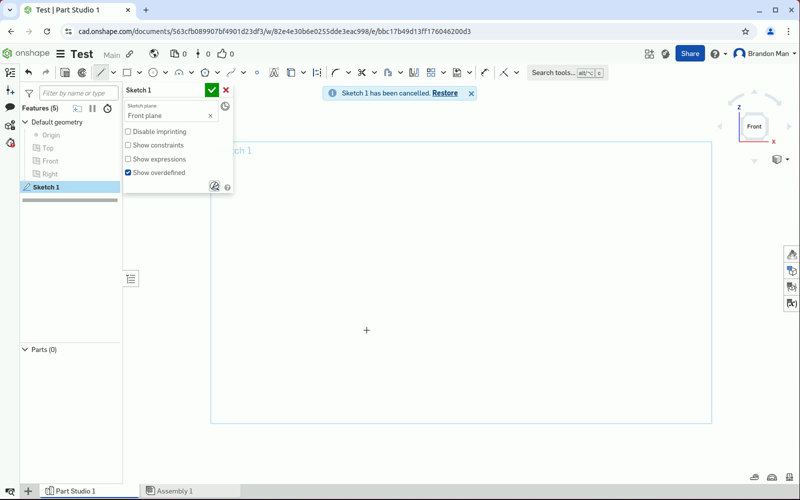
click(366, 329)
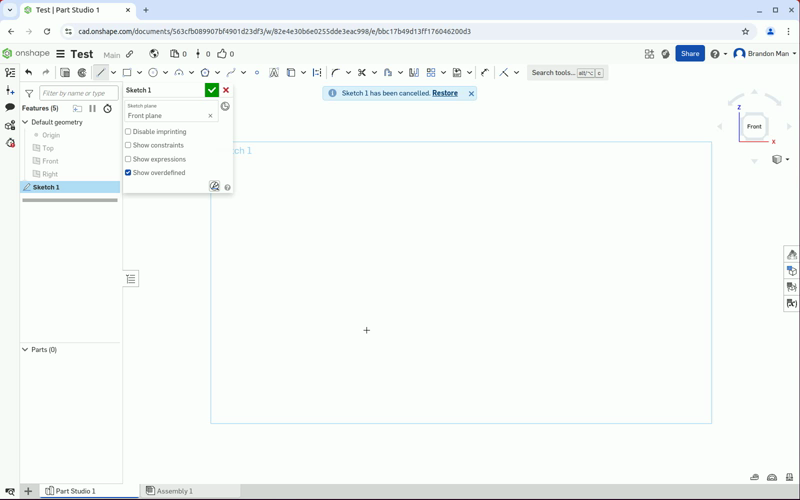
key_up(shift)
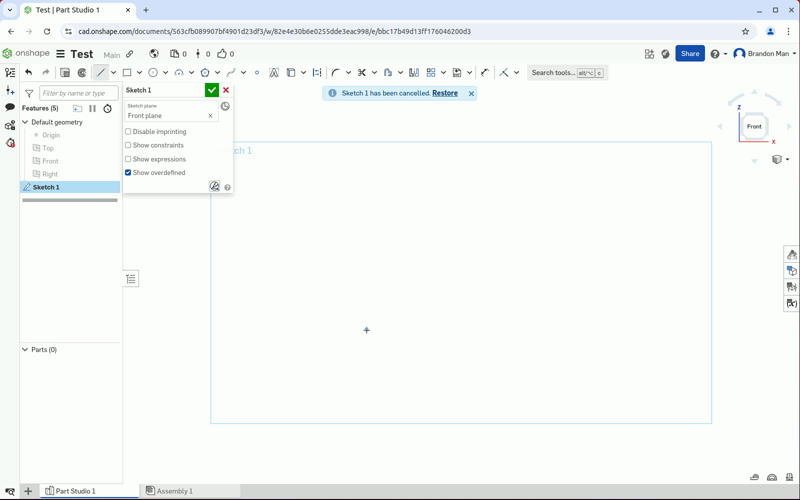
key_down(shift)
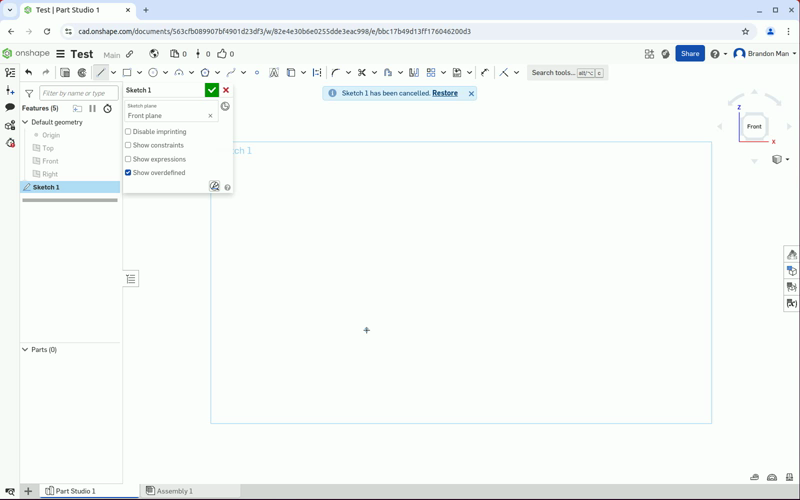
mouse_move(553, 329)
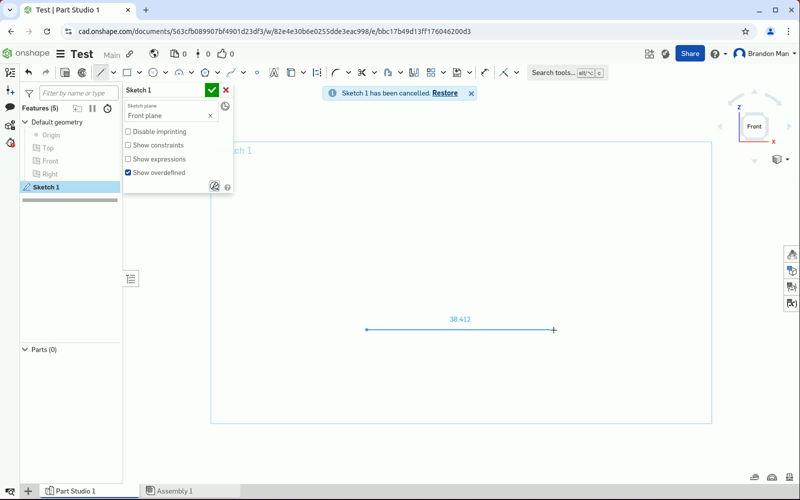
click(553, 329)
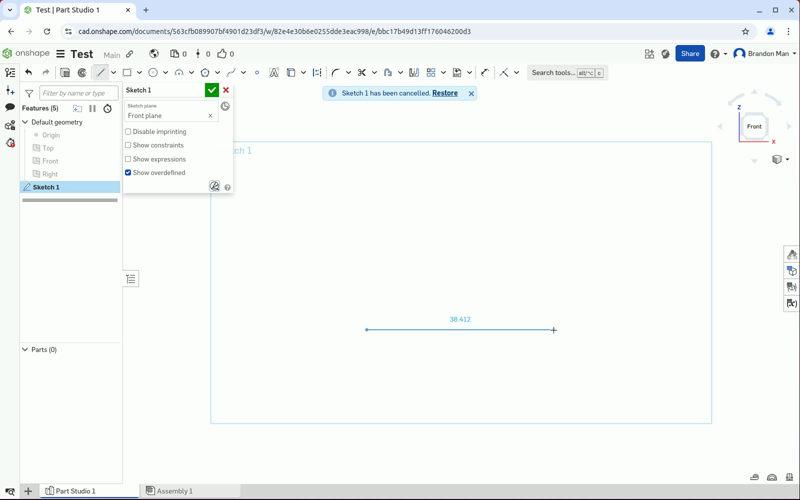
key_up(shift)
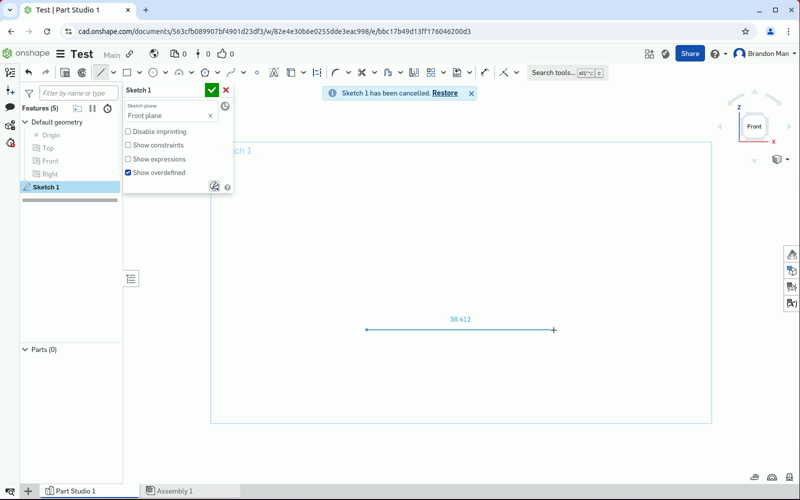
key_down(shift)
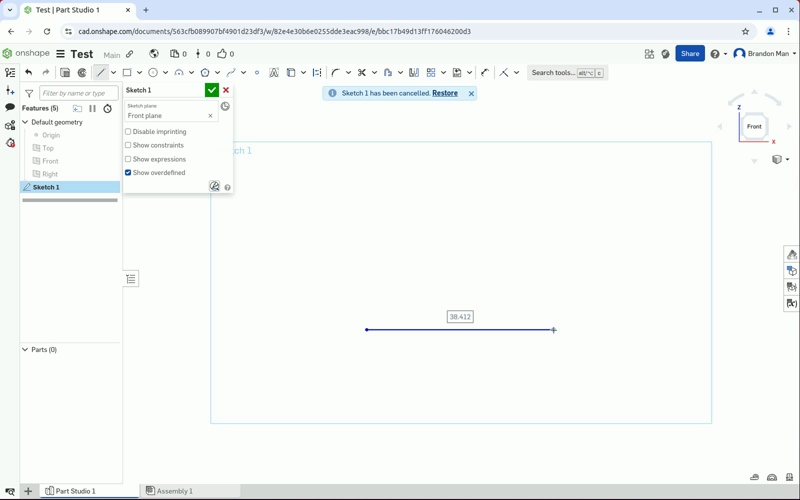
mouse_move(583, 329)
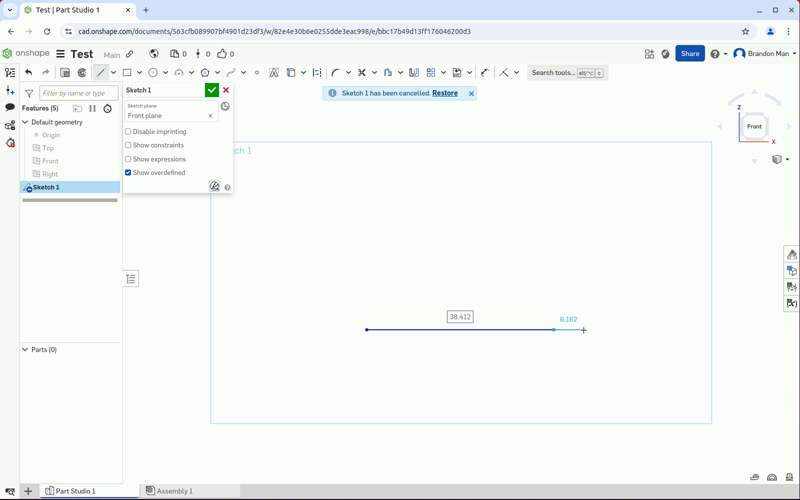
mouse_move(553, 282)
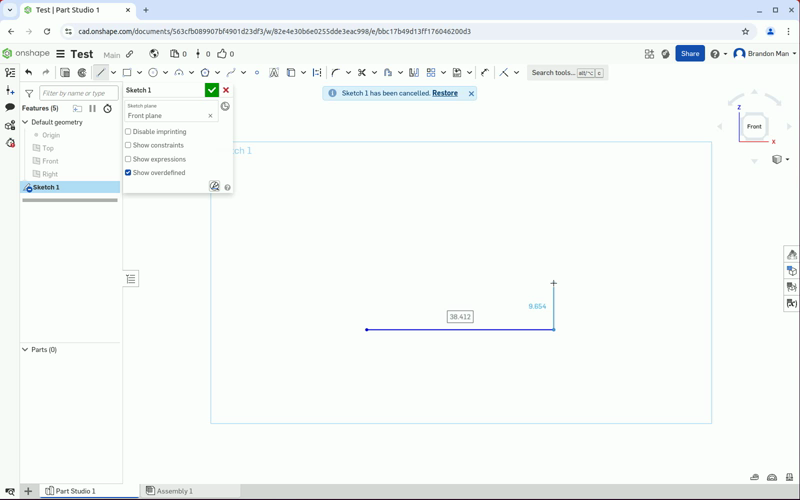
click(553, 282)
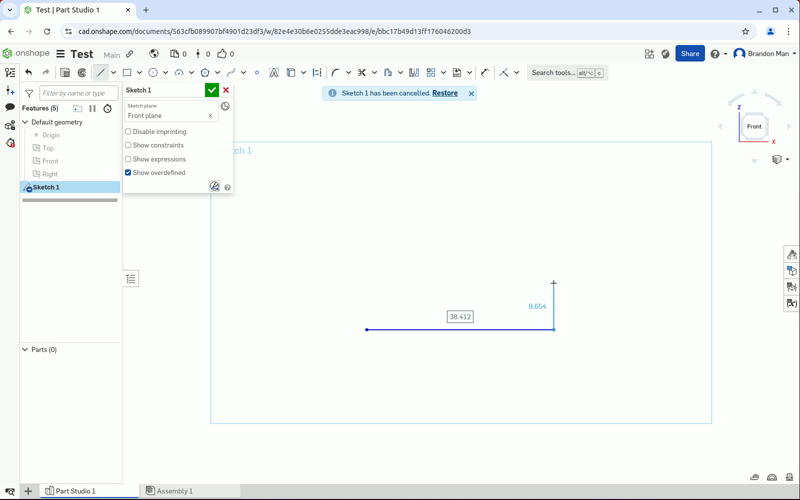
key_up(shift)
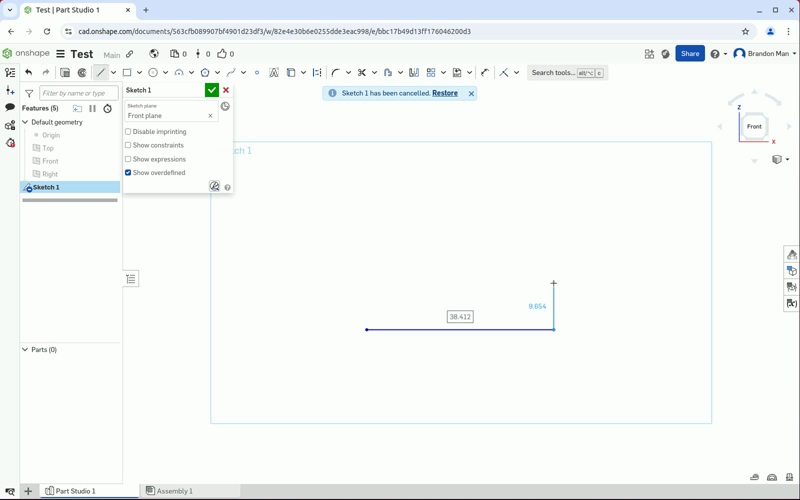
key_down(shift)
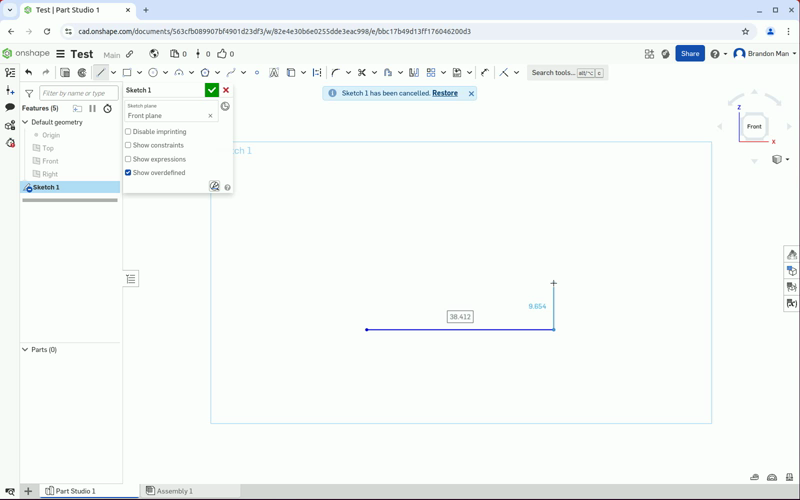
mouse_move(583, 282)
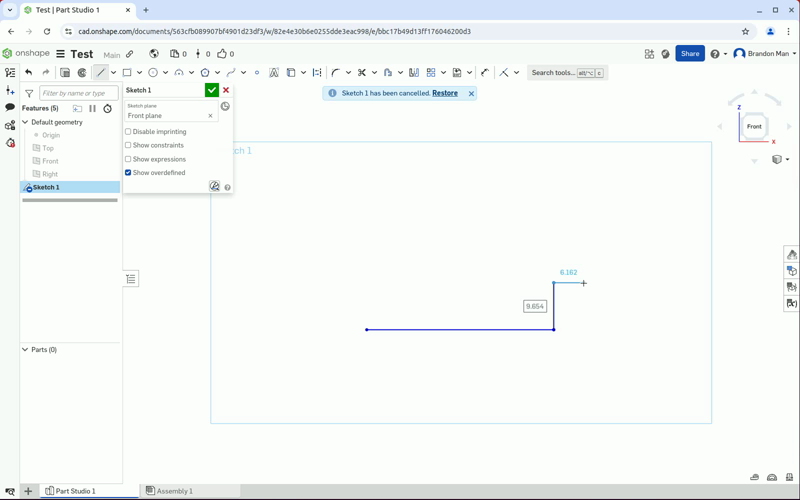
mouse_move(553, 235)
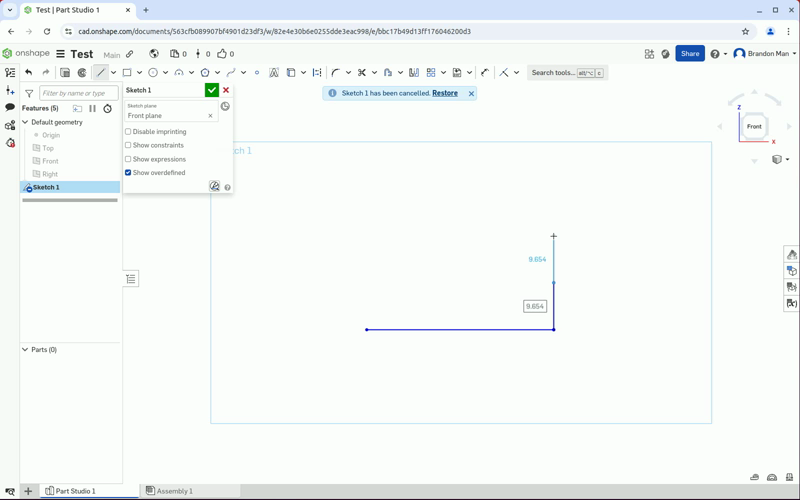
click(553, 235)
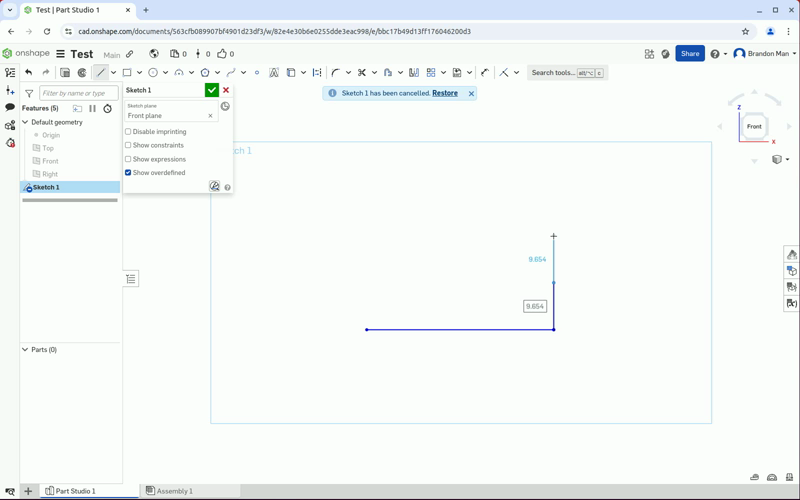
key_up(shift)
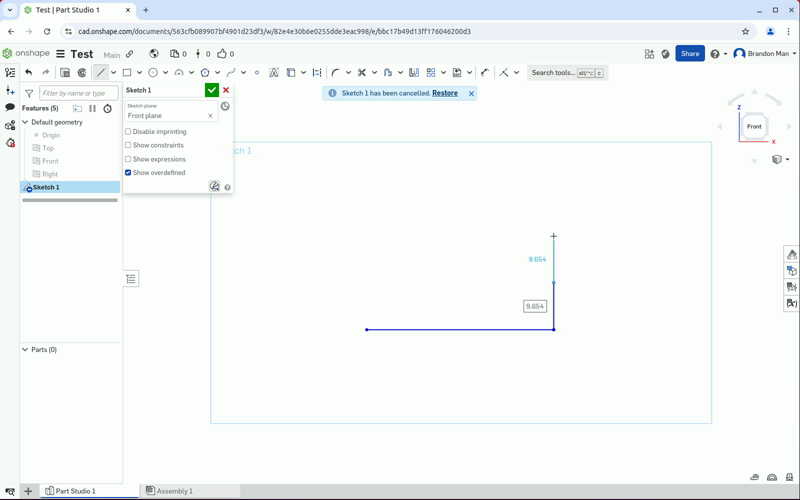
key_down(shift)
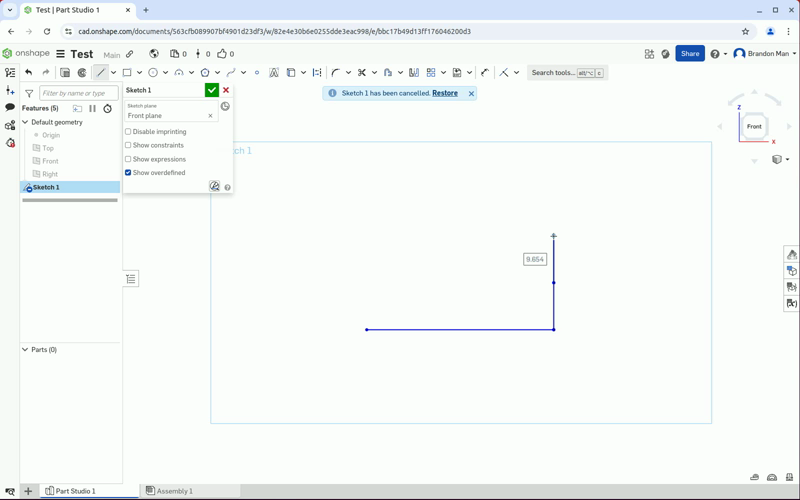
mouse_move(366, 235)
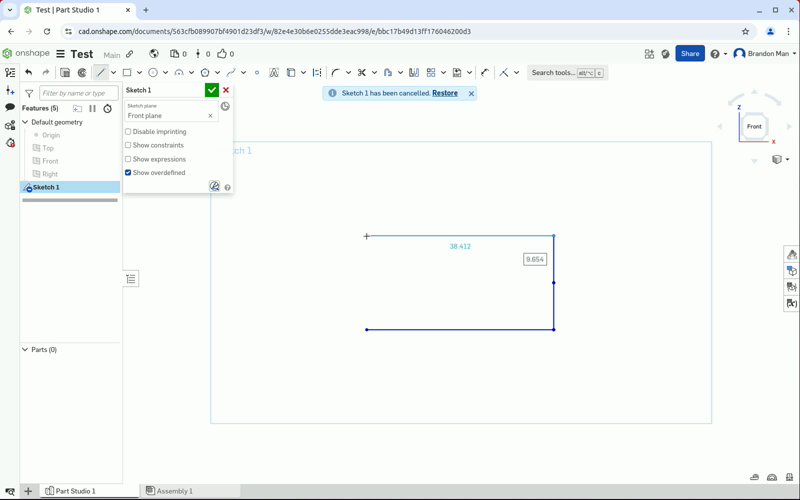
click(366, 235)
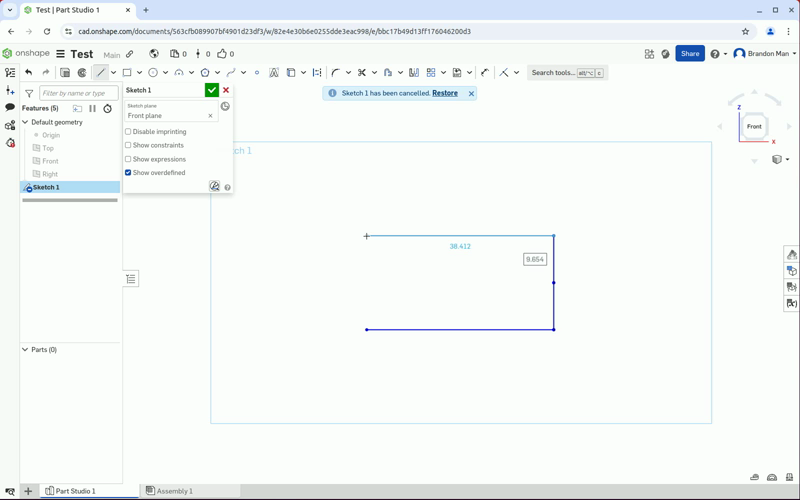
key_up(shift)
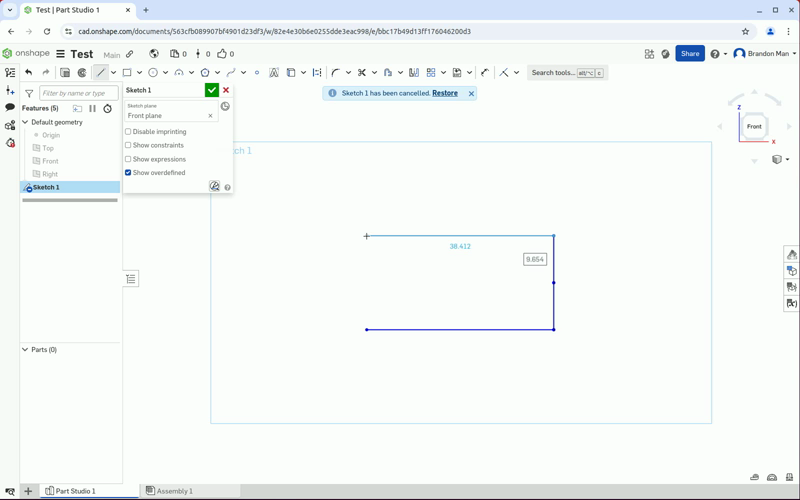
key_down(shift)
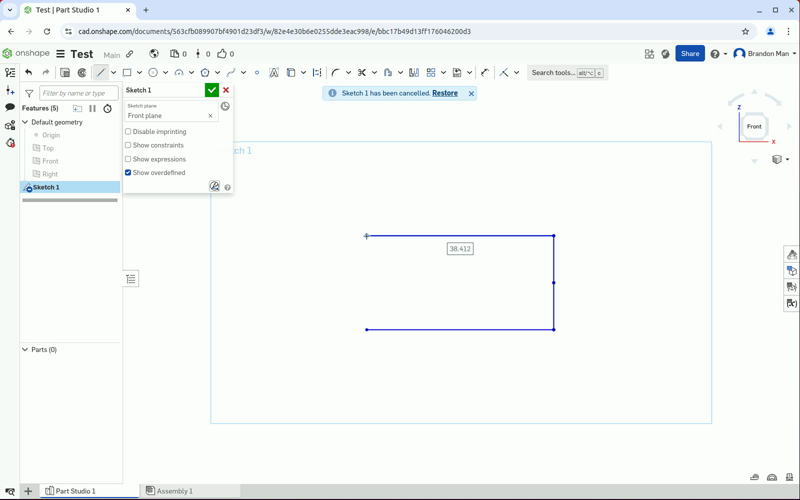
mouse_move(366, 329)
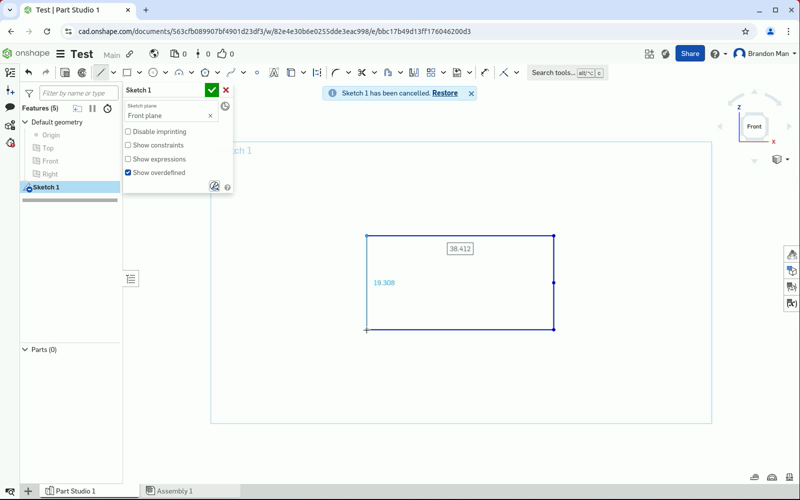
key_up(shift)
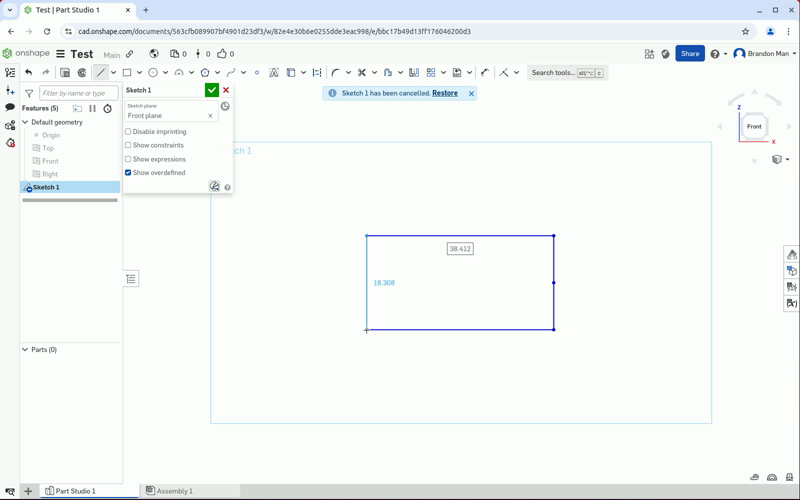
click(366, 329)
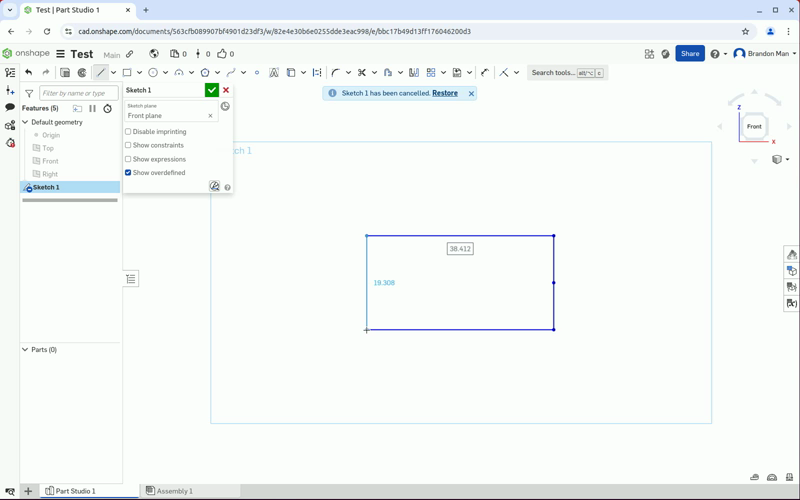
key(esc)
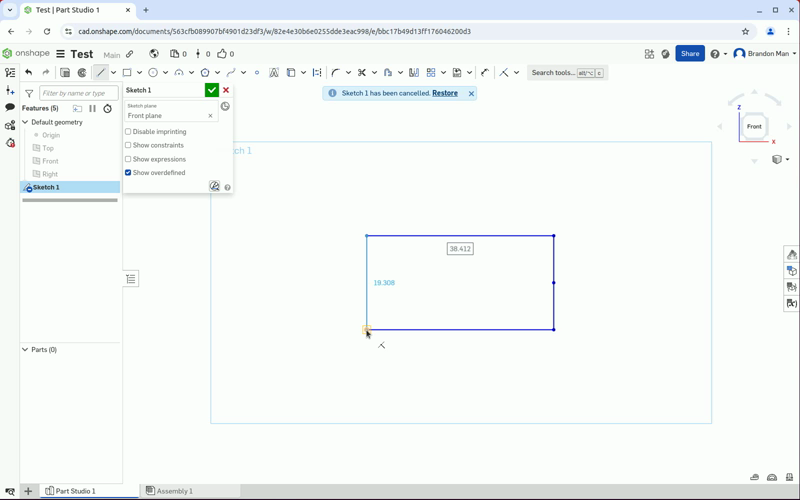
key(c)
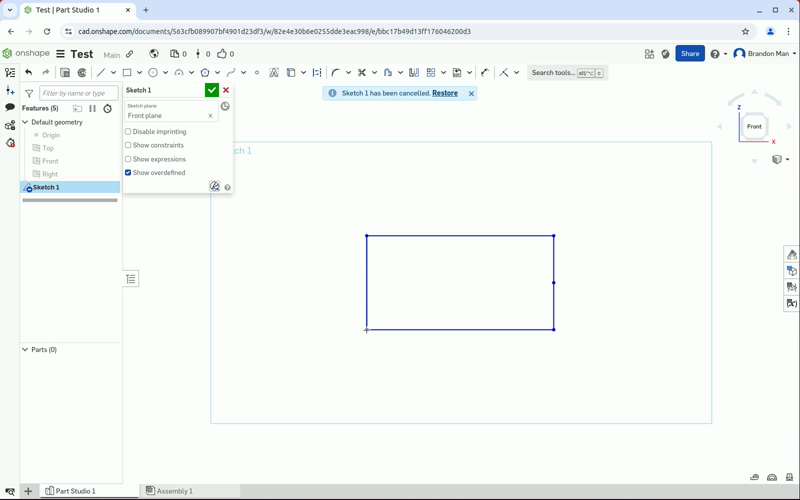
key_down(shift)
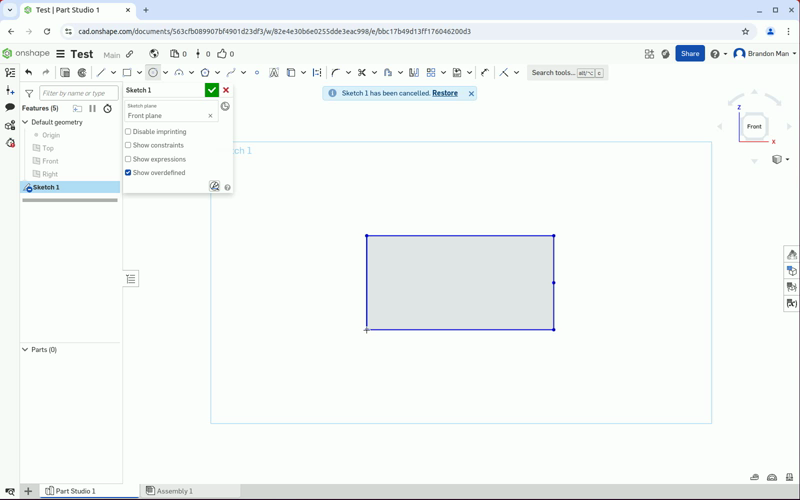
mouse_move(506, 282)
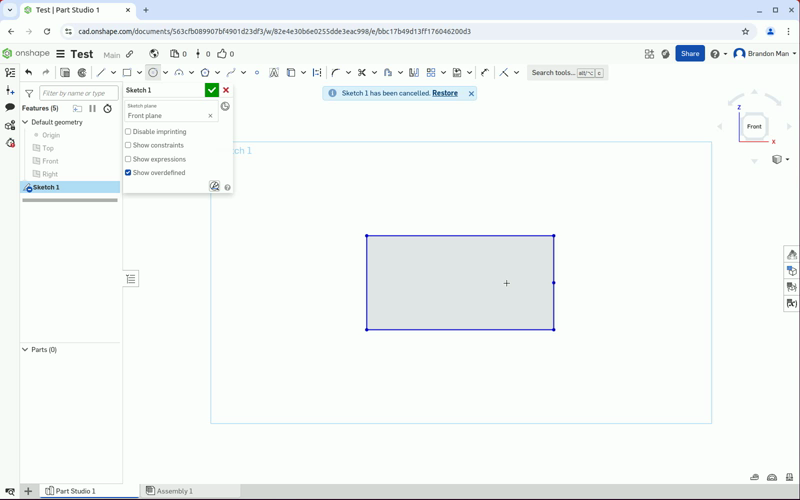
click(506, 282)
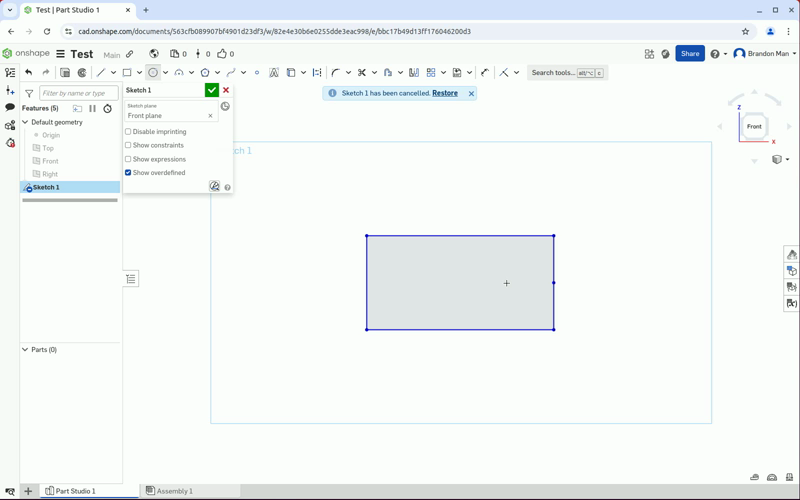
key_up(shift)
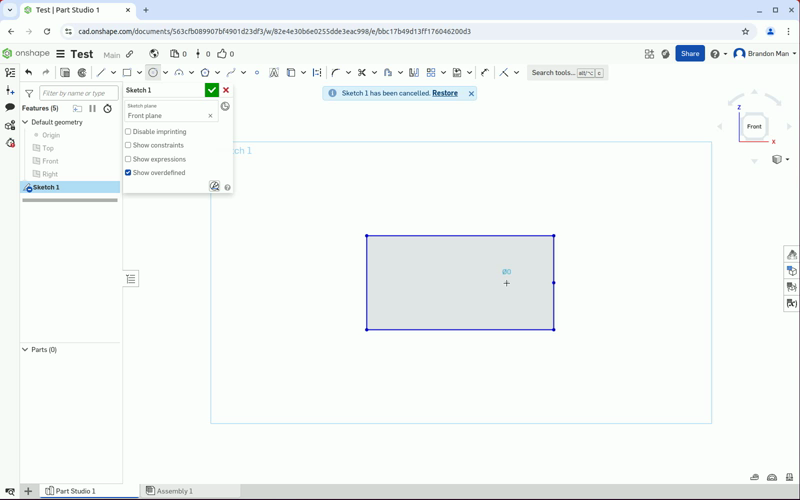
mouse_move(528, 282)
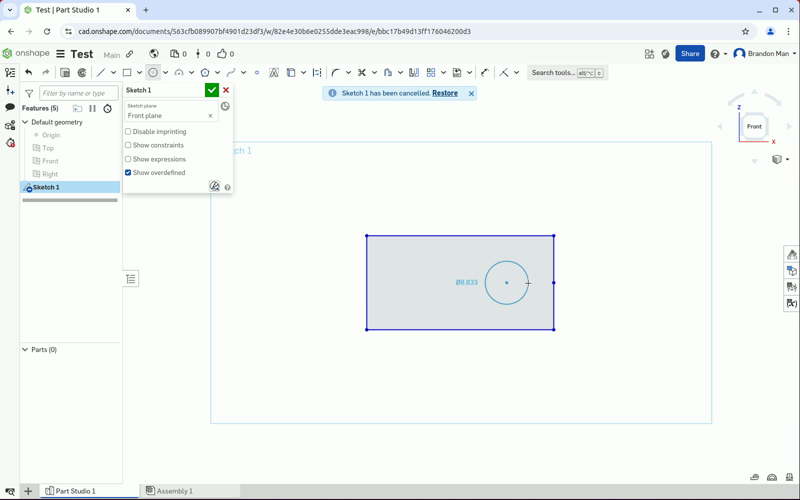
click(528, 282)
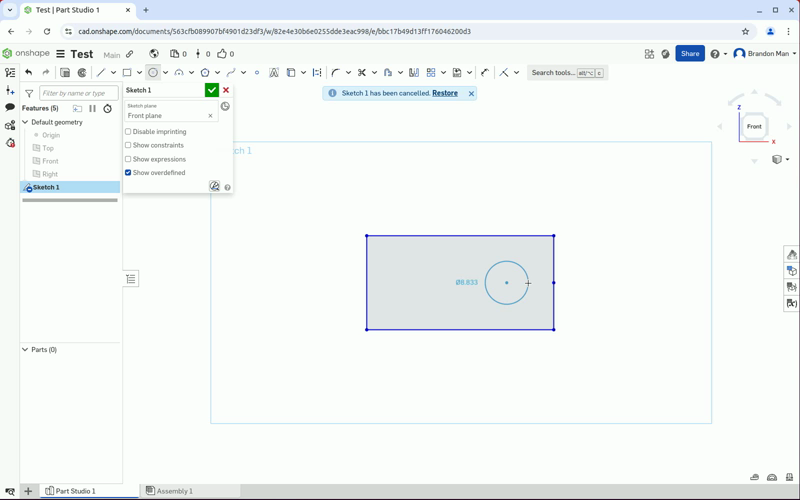
key(esc)
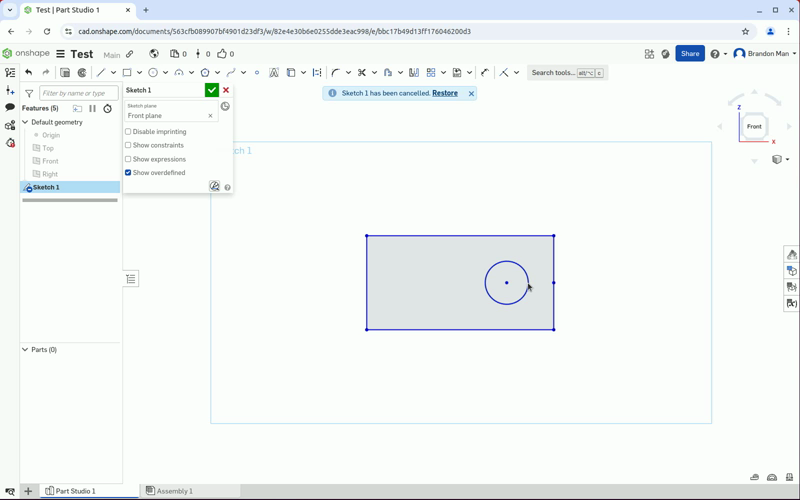
mouse_move(411, 280)
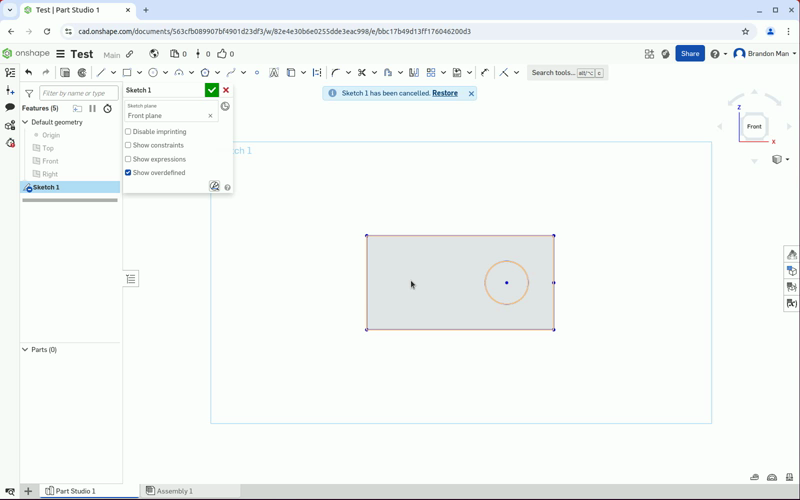
click(411, 280)
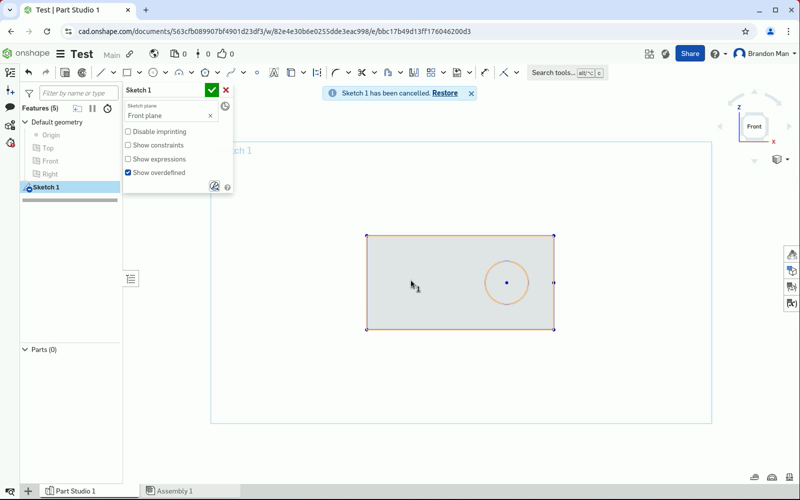
mouse_move(73, 352)
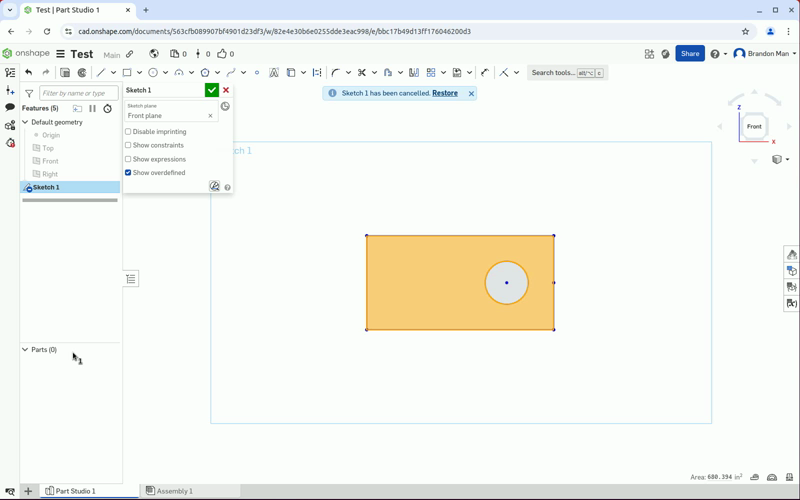
key(shift+y)
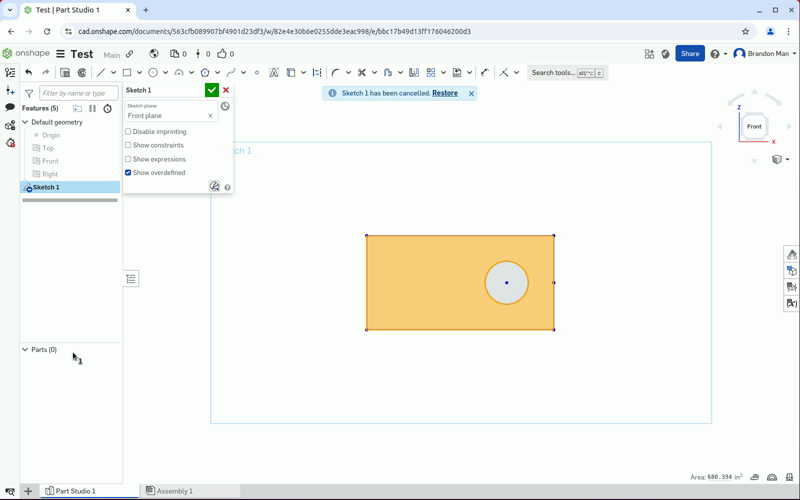
key(shift+e)
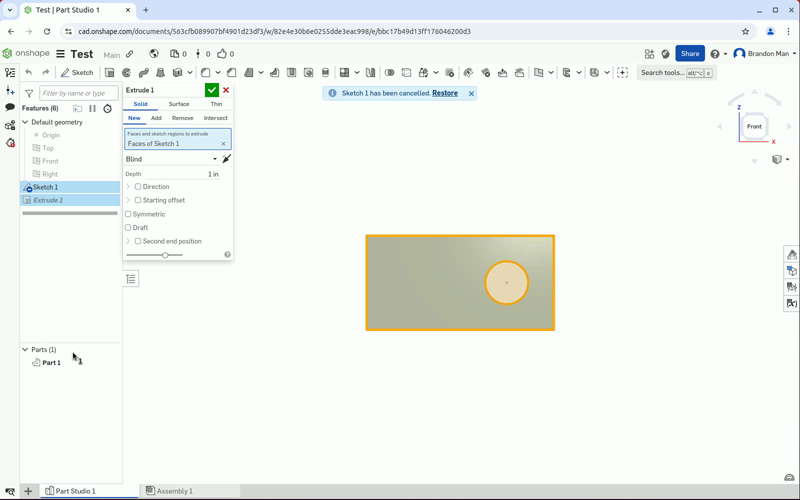
mouse_move(143, 106)
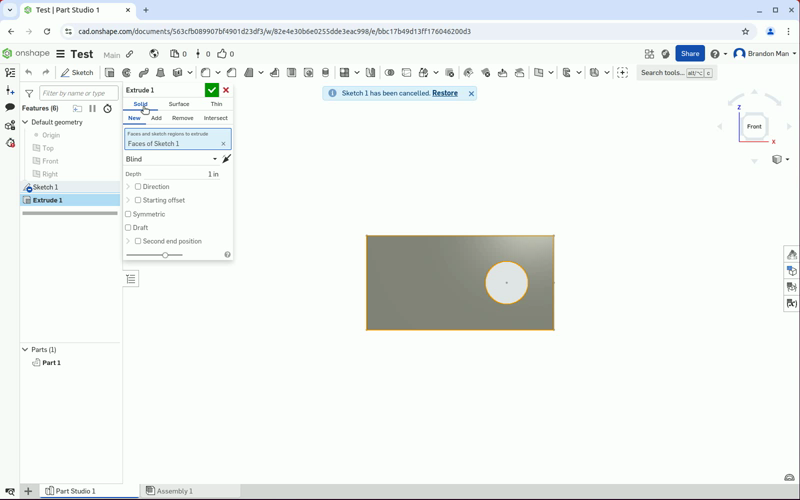
click(143, 106)
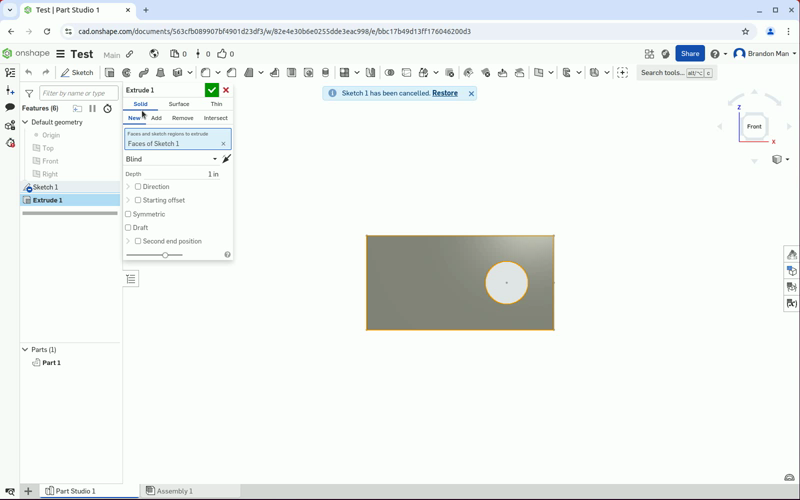
mouse_move(137, 120)
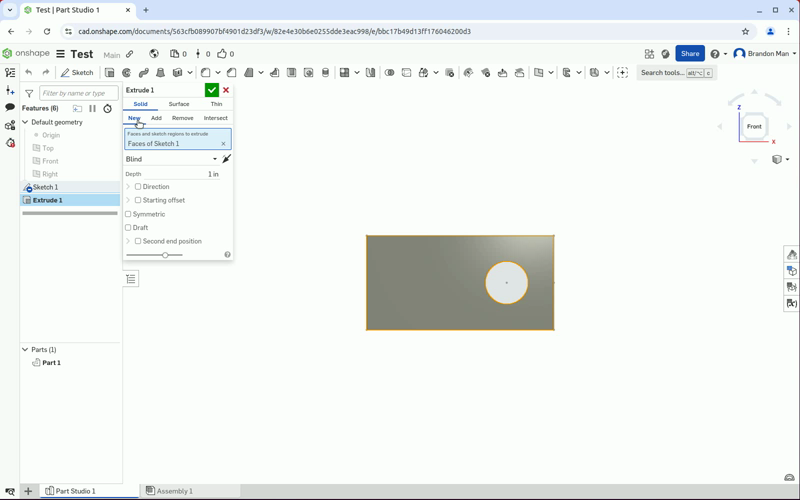
click(137, 120)
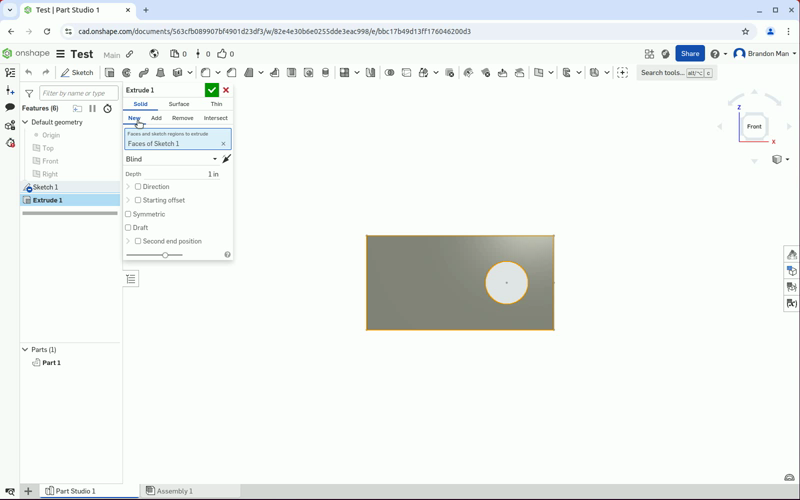
key(tab, 4)
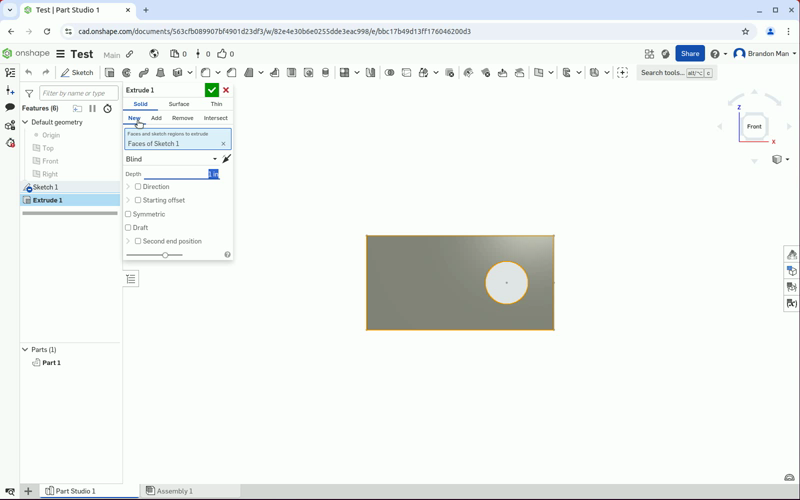
text(19.257)
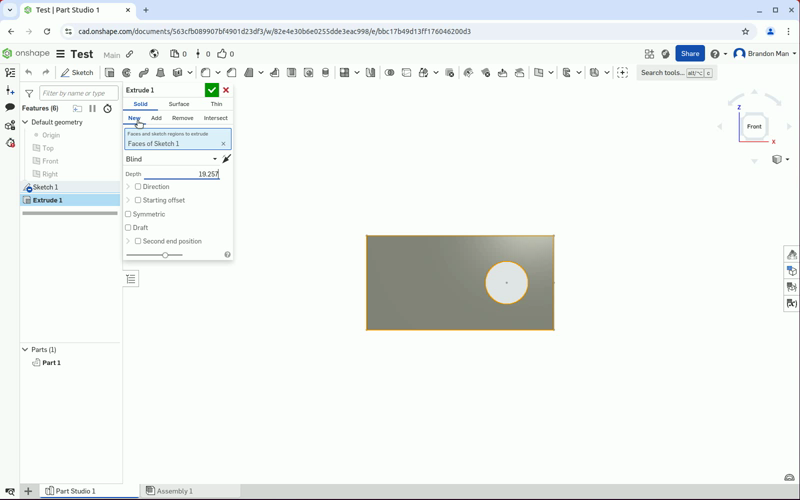
key(enter)
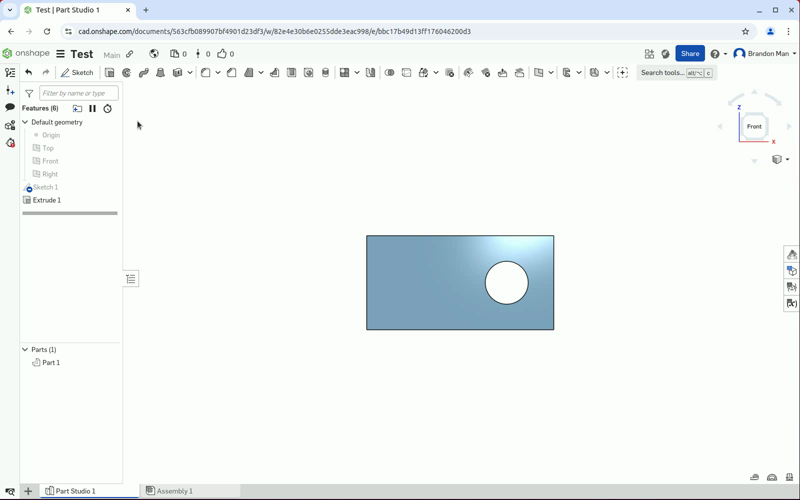
key(shift+h)
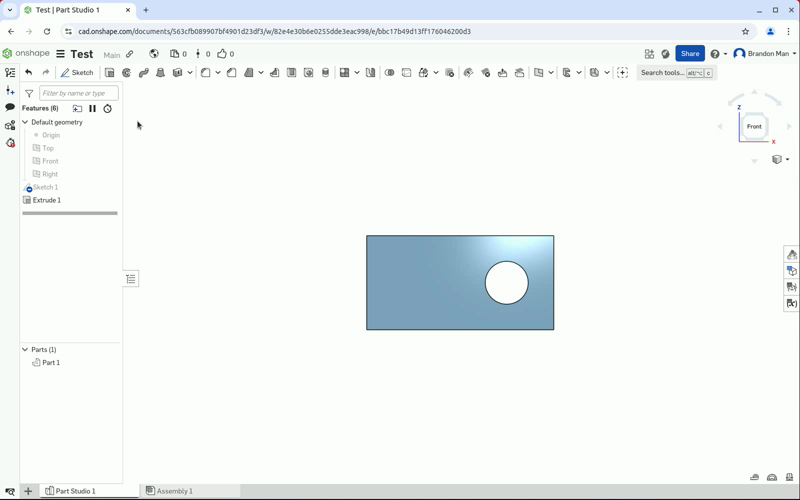
key(shift+h)
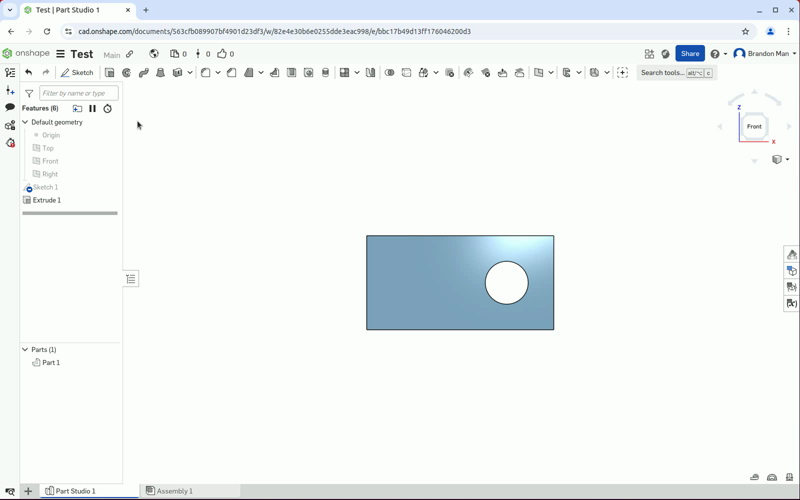
mouse_move(73, 189)
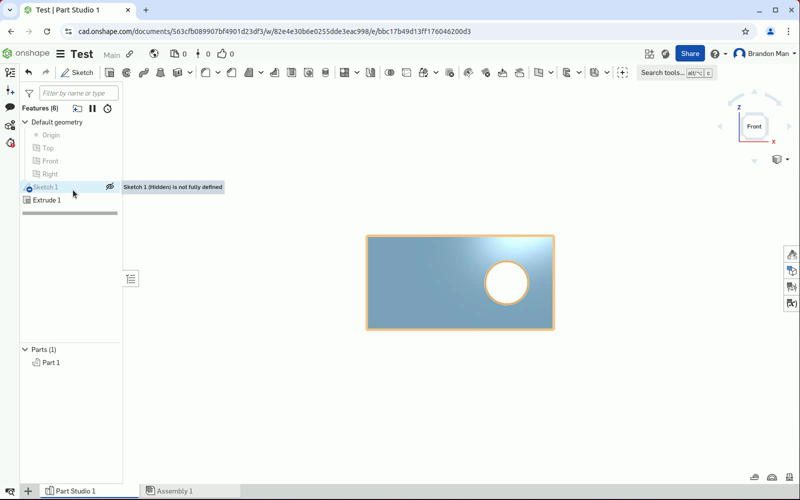
click(73, 189)
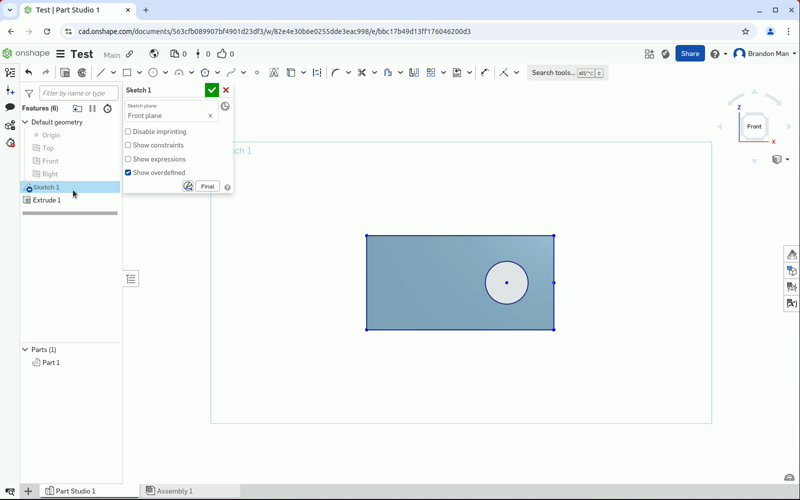
mouse_move(229, 92)
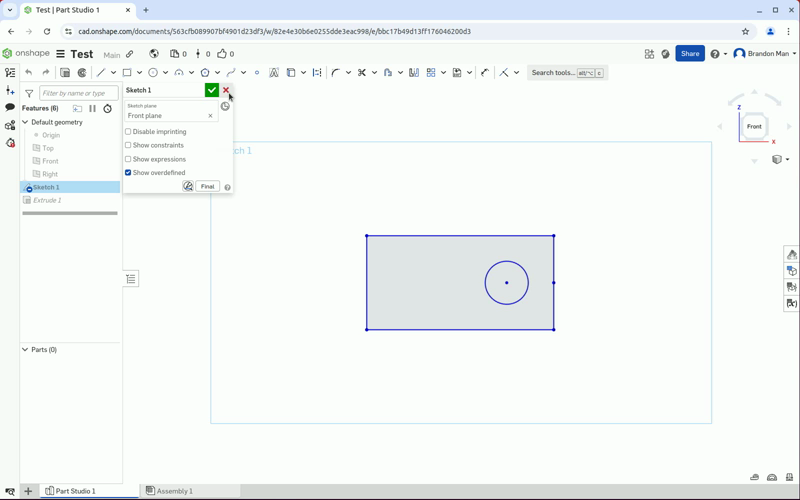
click(229, 92)
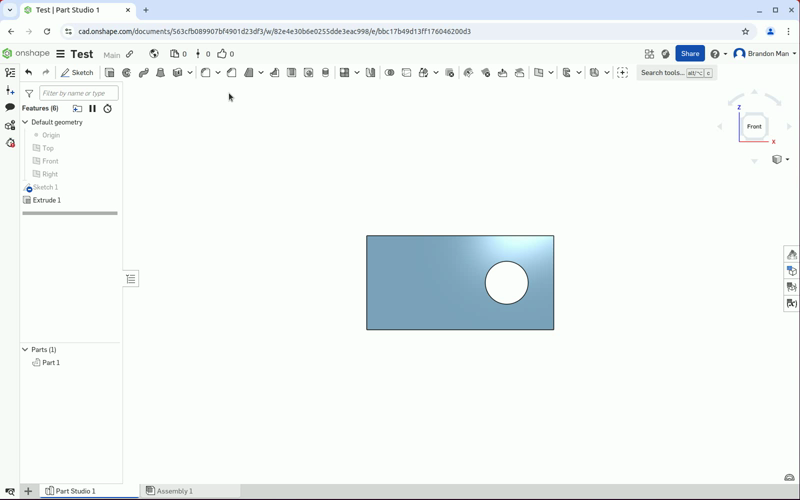
mouse_move(73, 352)
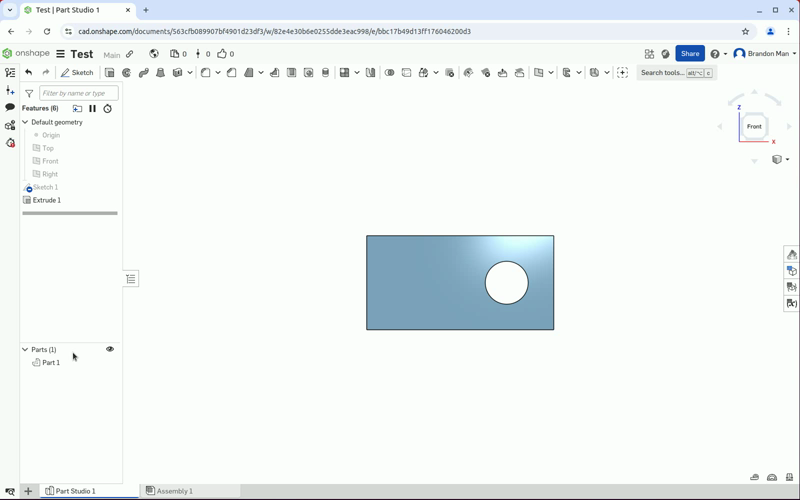
key(y)
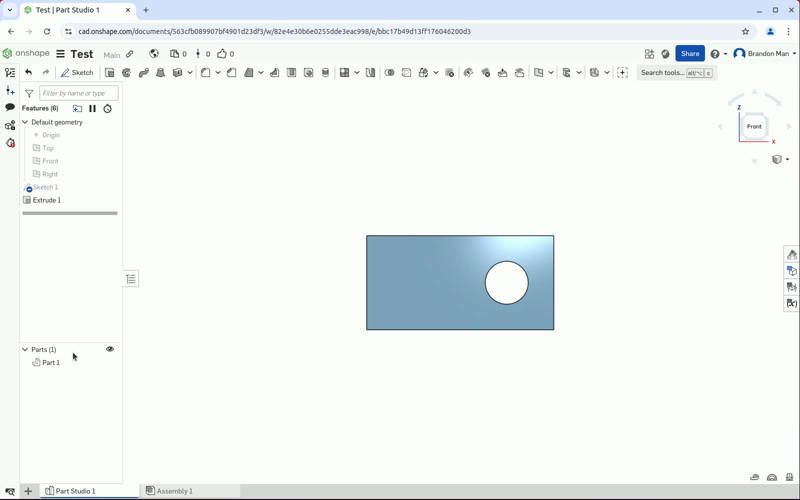
key(shift+p)
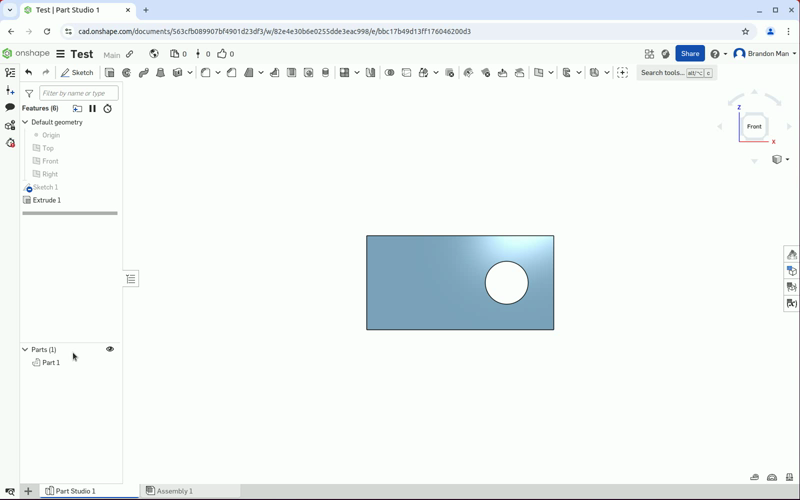
key(space)
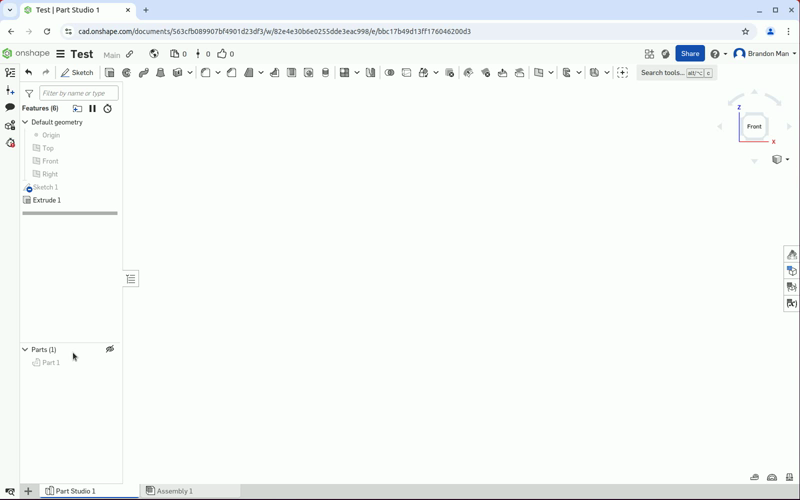
key_down(shift)
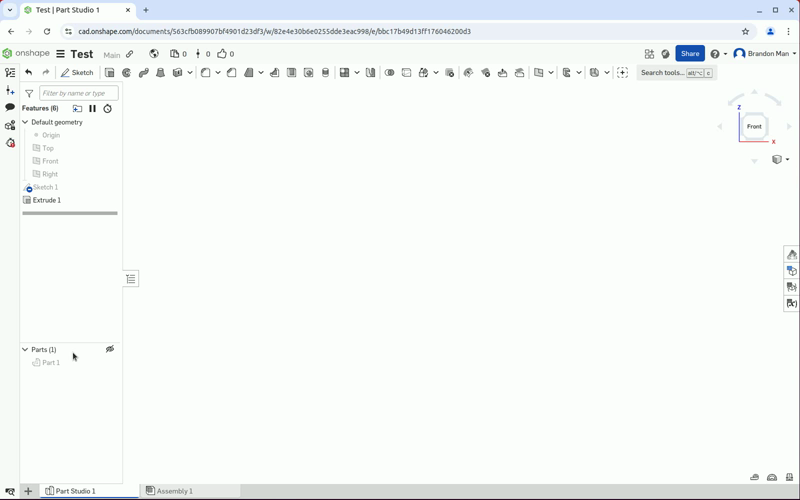
key(left)
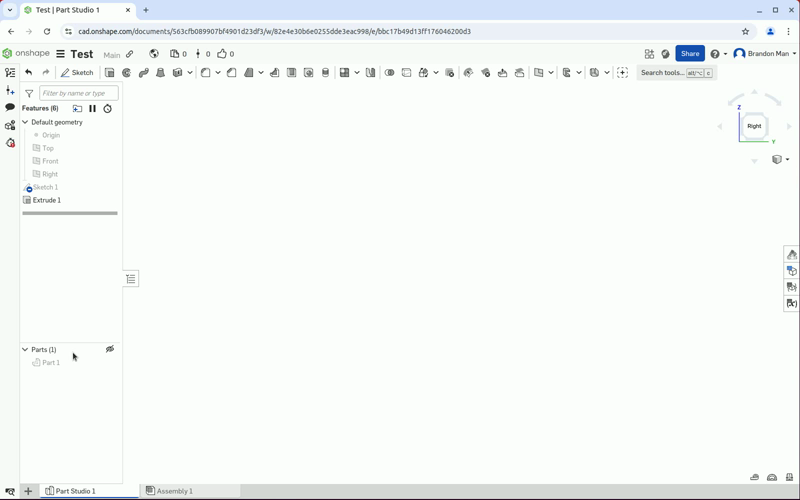
key_up(shift)
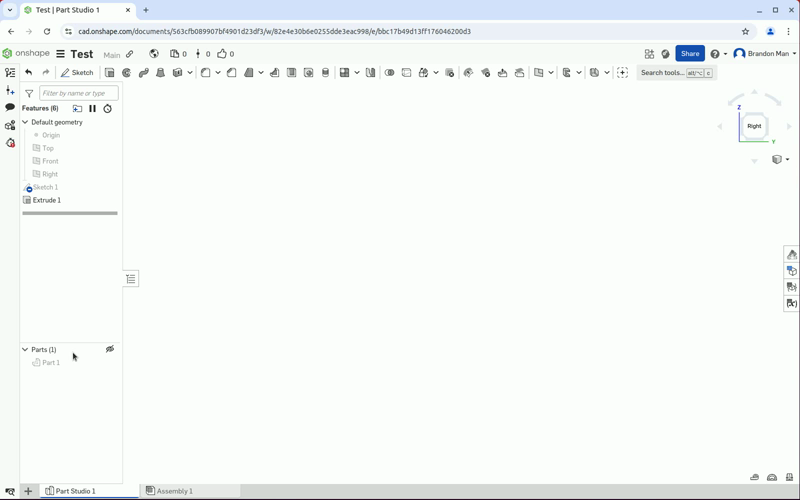
mouse_move(73, 352)
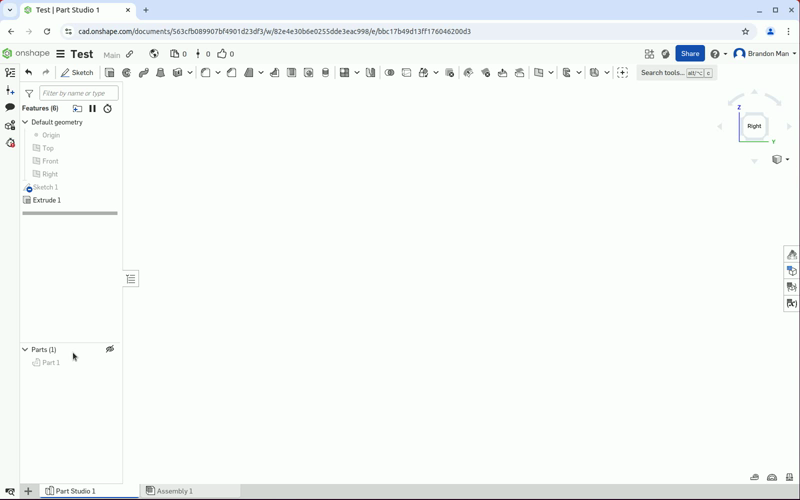
key(shift+y)
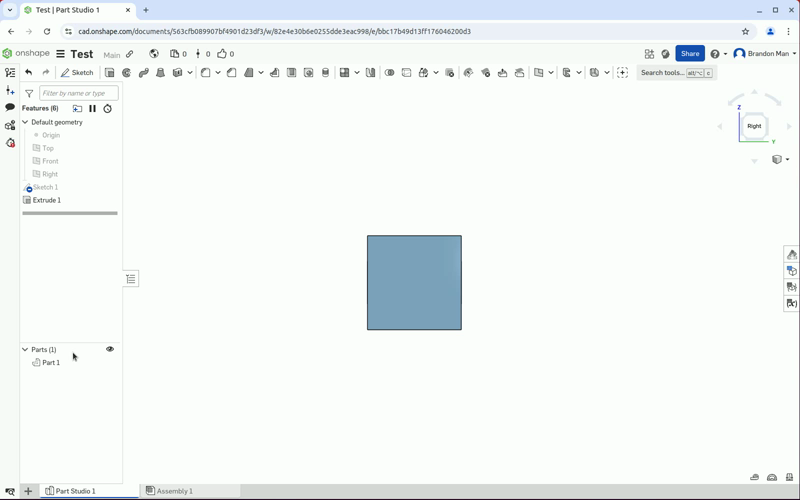
mouse_move(541, 75)
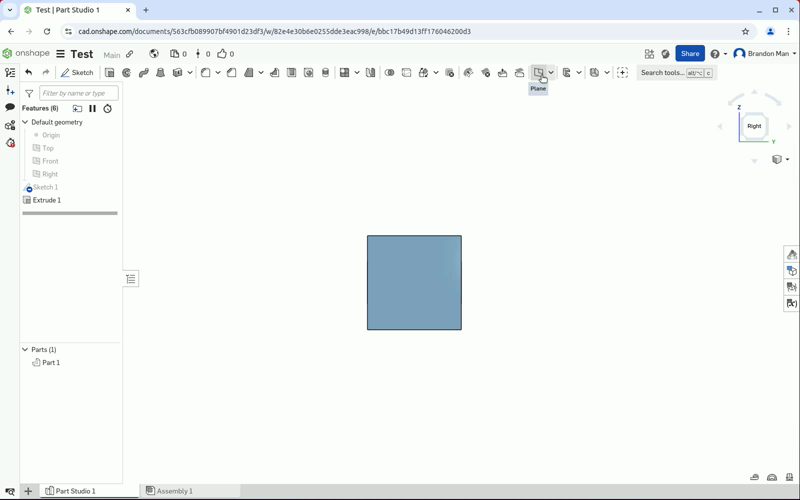
click(541, 75)
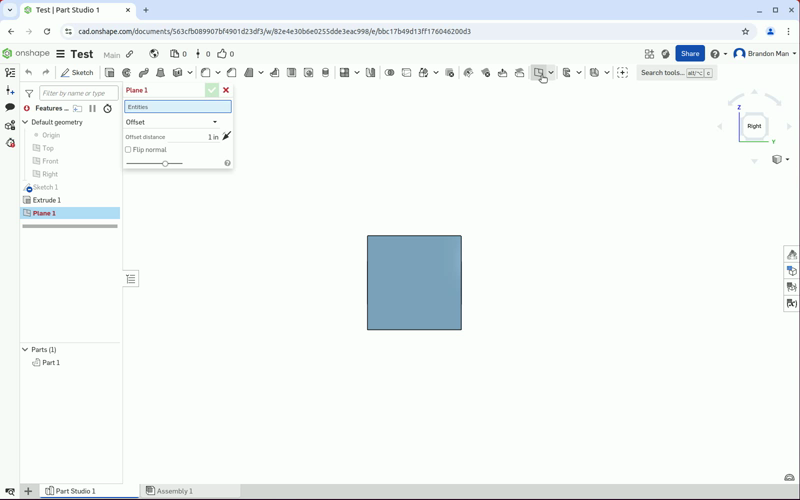
mouse_move(73, 176)
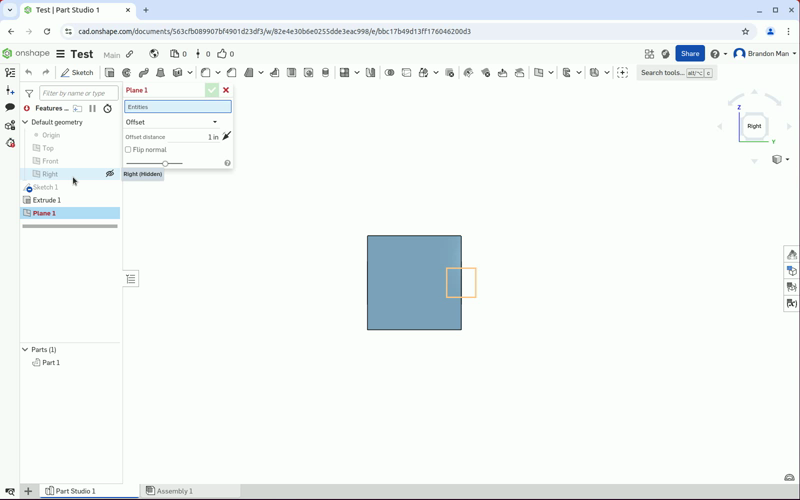
click(73, 176)
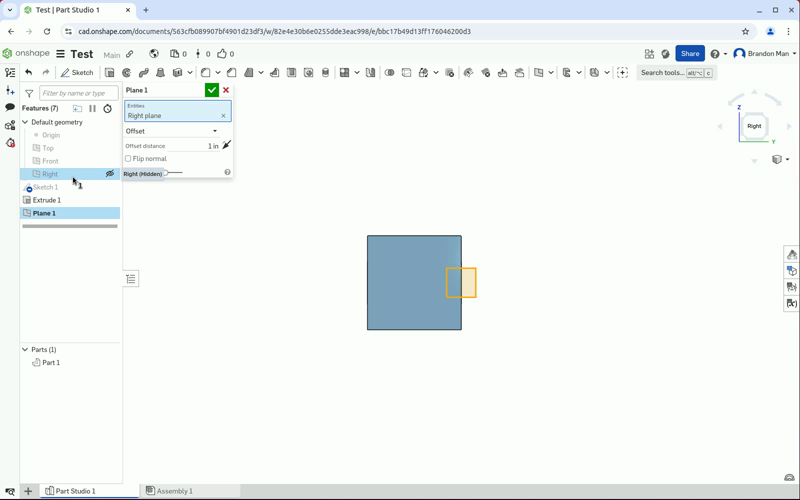
key(tab, 2)
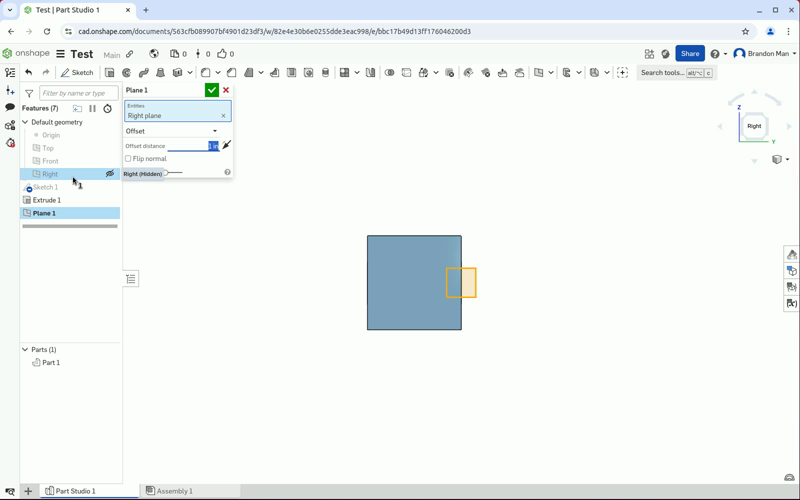
text(19.257)
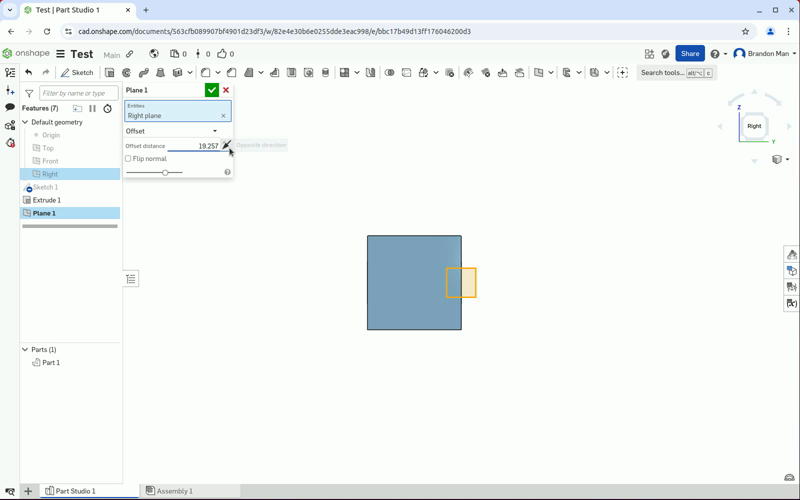
mouse_move(229, 147)
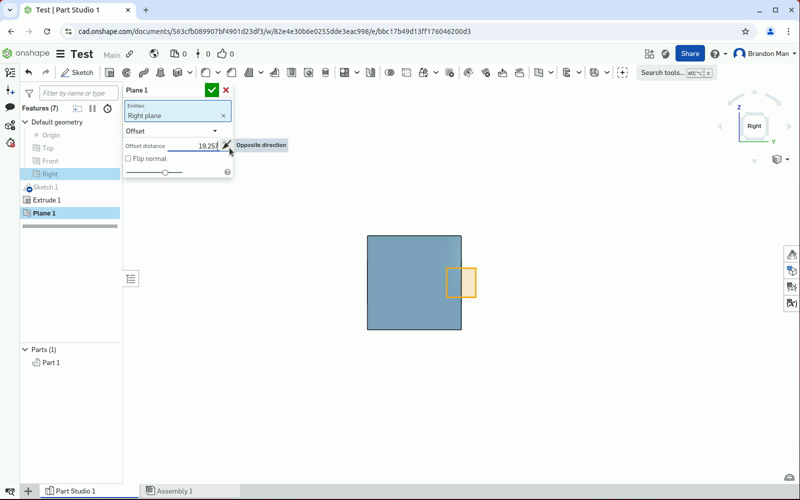
click(229, 147)
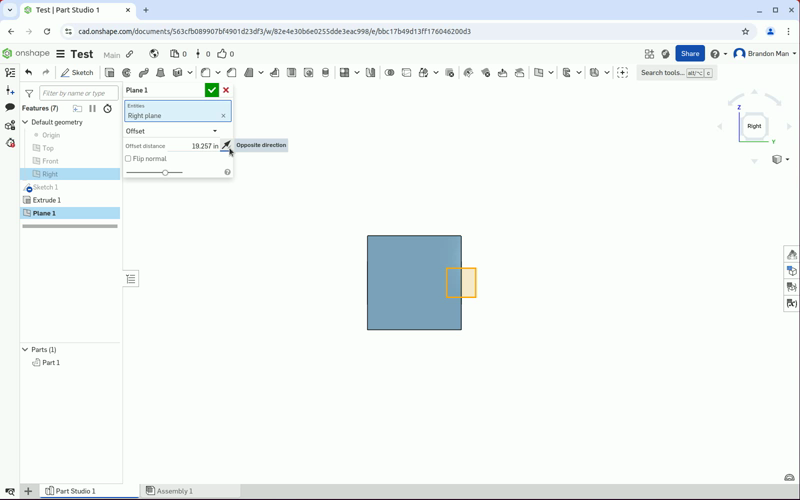
key(enter, 2)
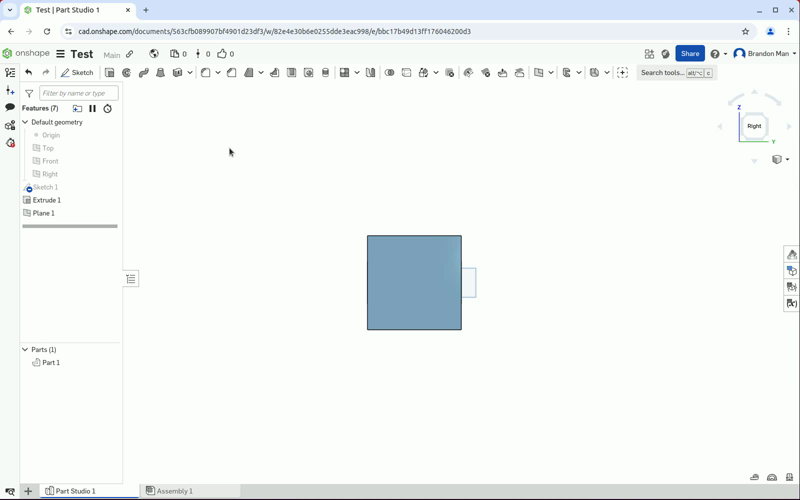
key(shift+s)
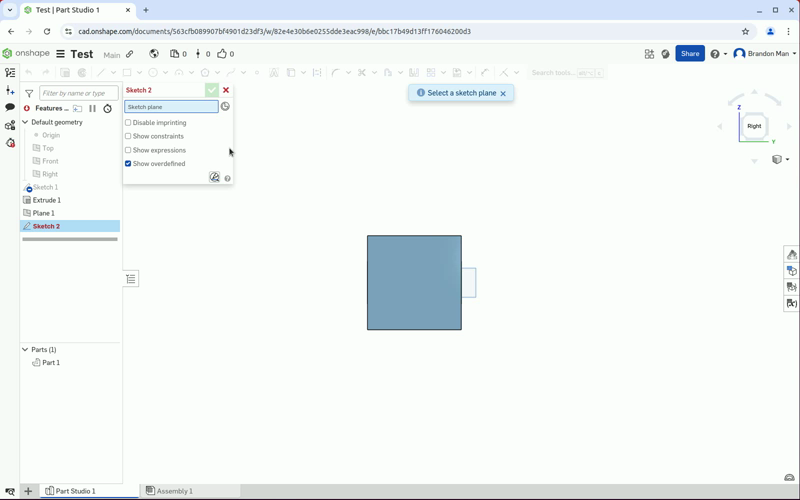
mouse_move(73, 215)
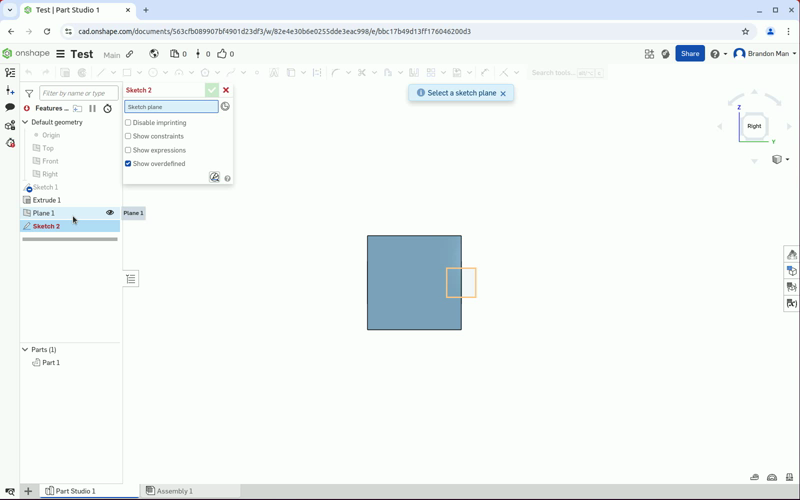
click(73, 215)
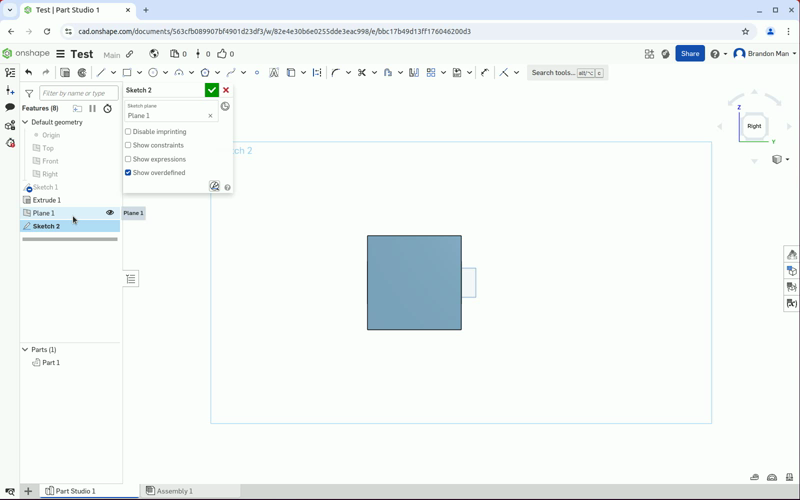
mouse_move(73, 352)
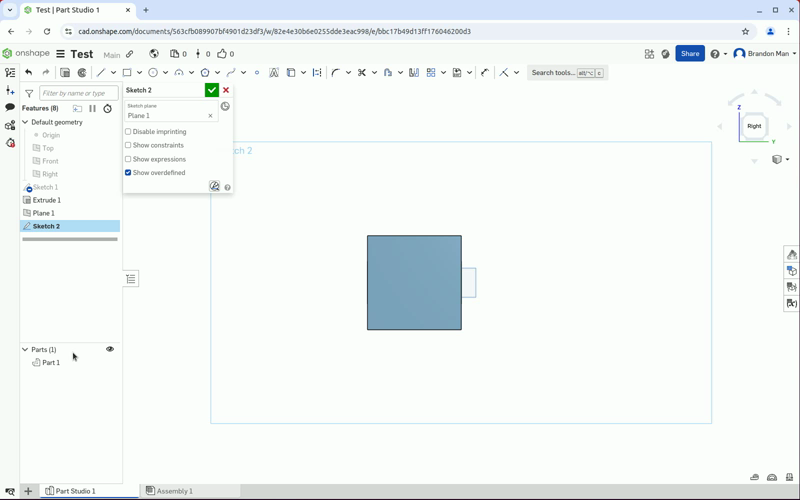
key(y)
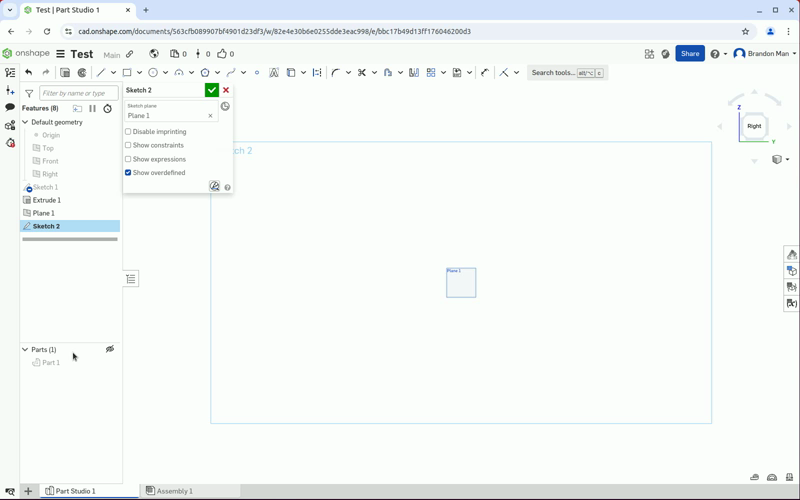
key(c)
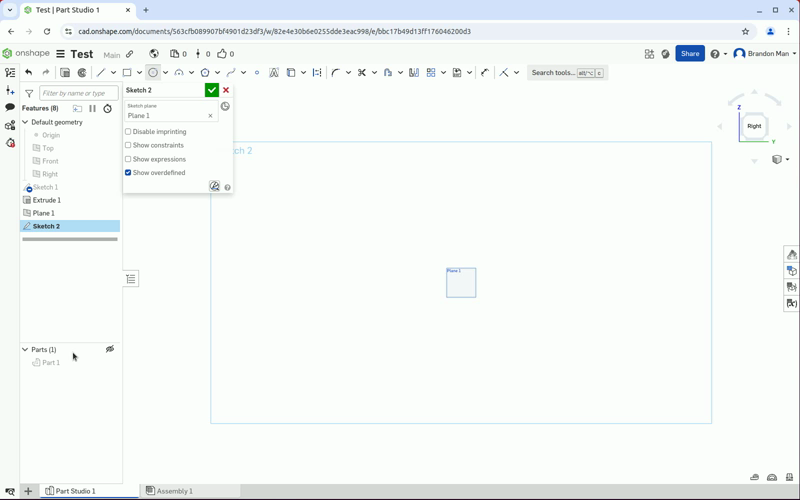
key_down(shift)
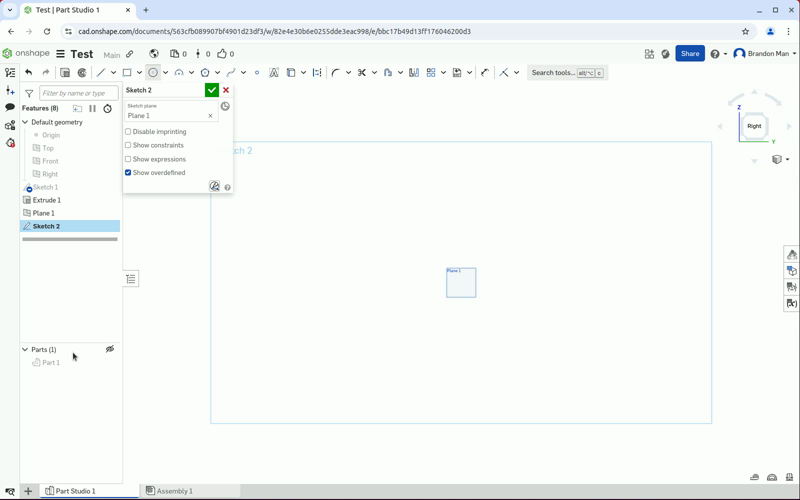
mouse_move(461, 282)
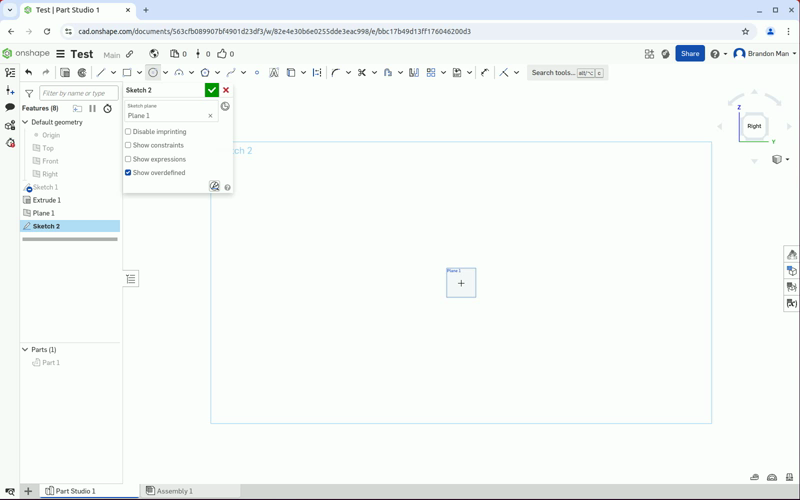
click(461, 282)
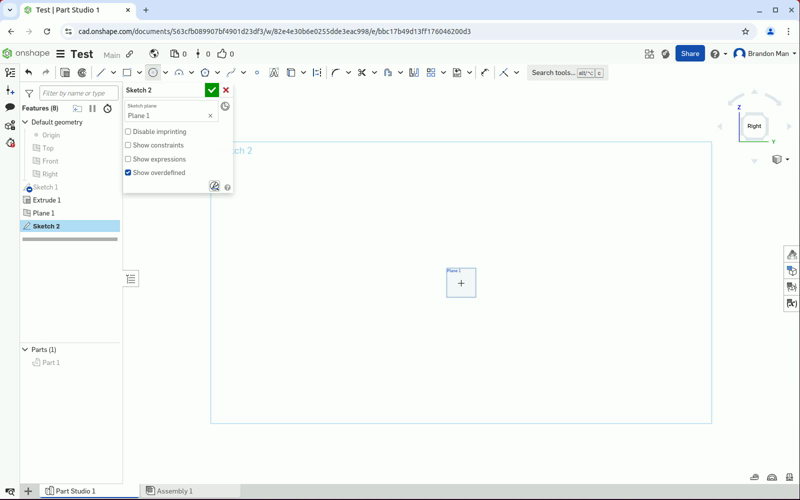
key_up(shift)
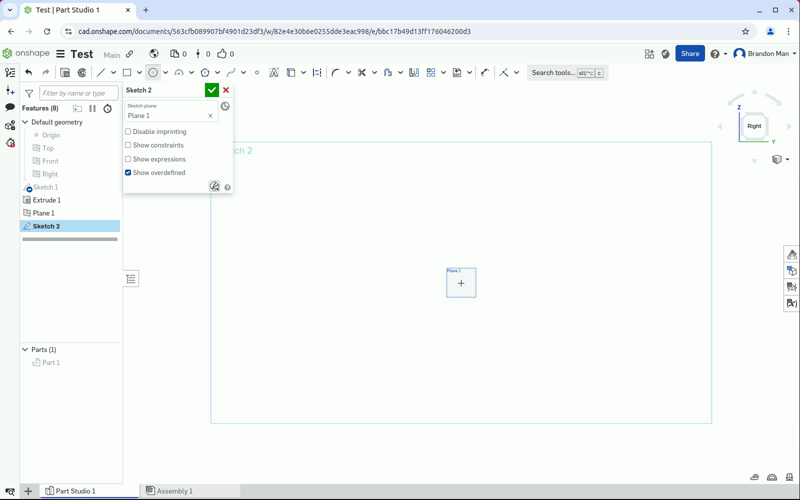
mouse_move(508, 282)
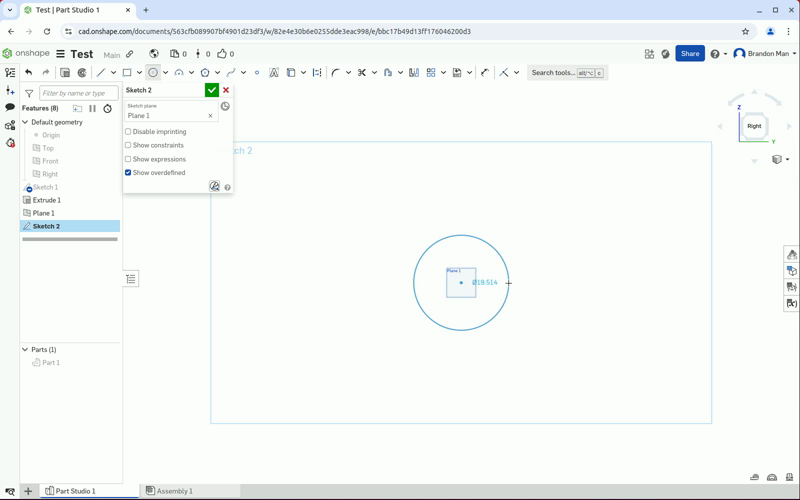
click(508, 282)
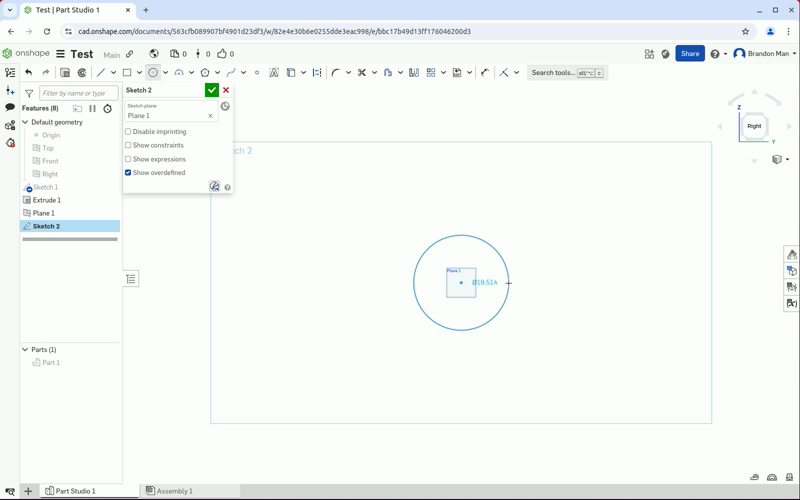
key(esc)
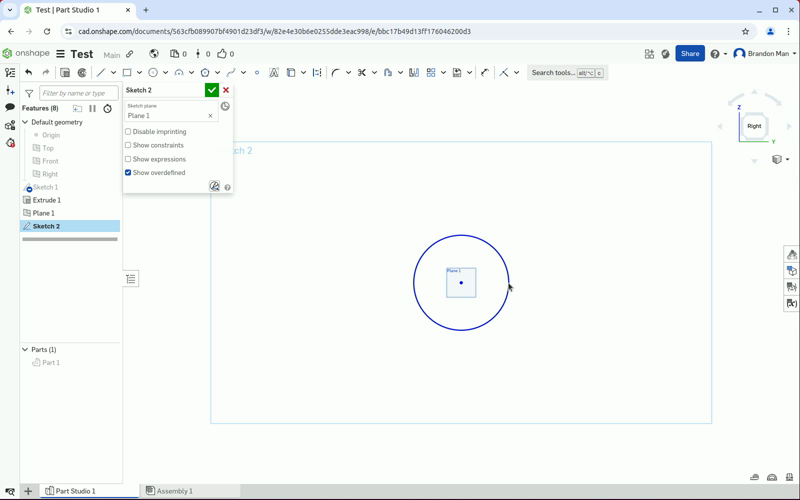
mouse_move(432, 253)
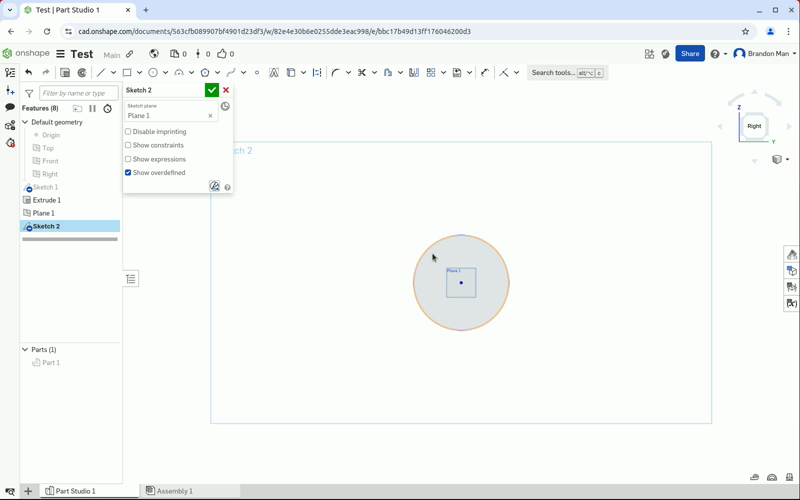
click(432, 253)
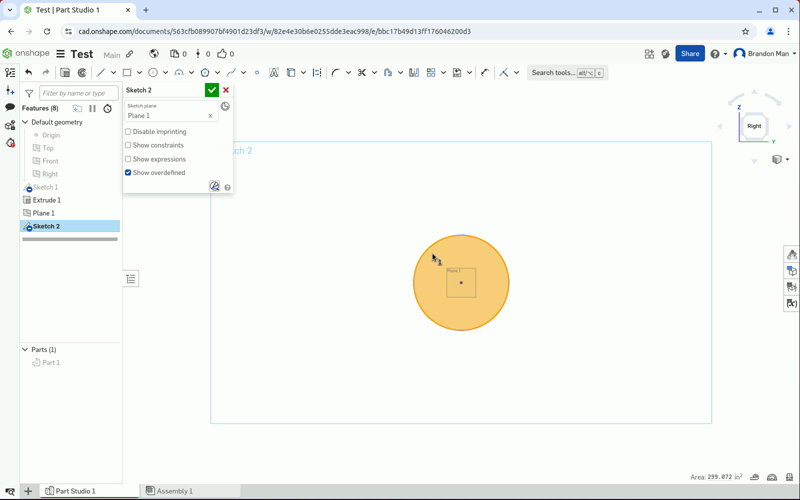
mouse_move(73, 352)
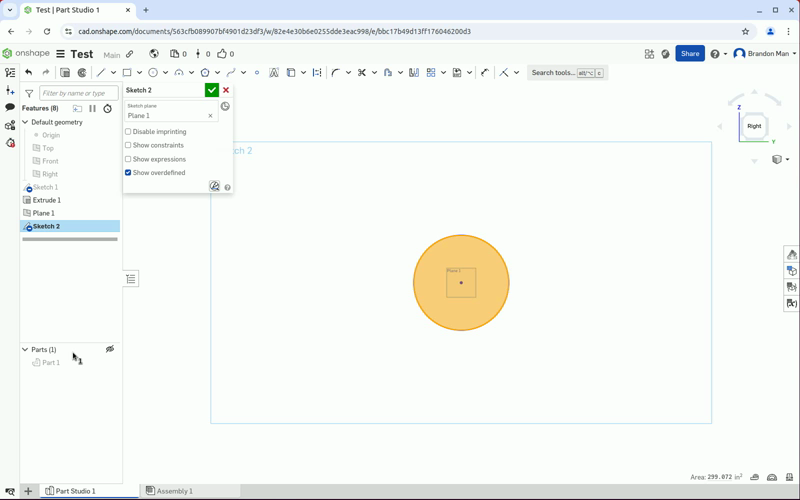
key(shift+y)
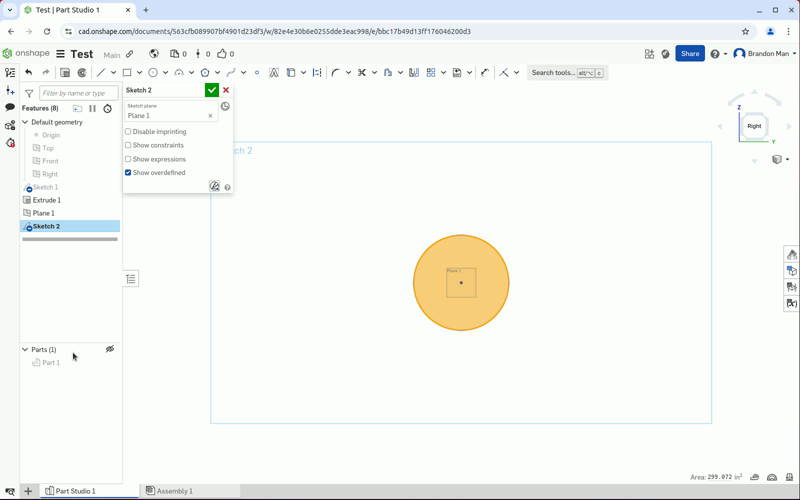
key(shift+e)
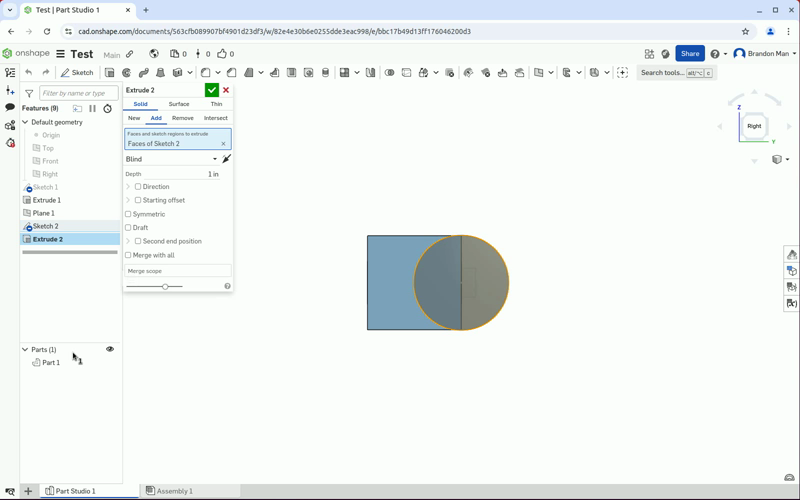
mouse_move(143, 106)
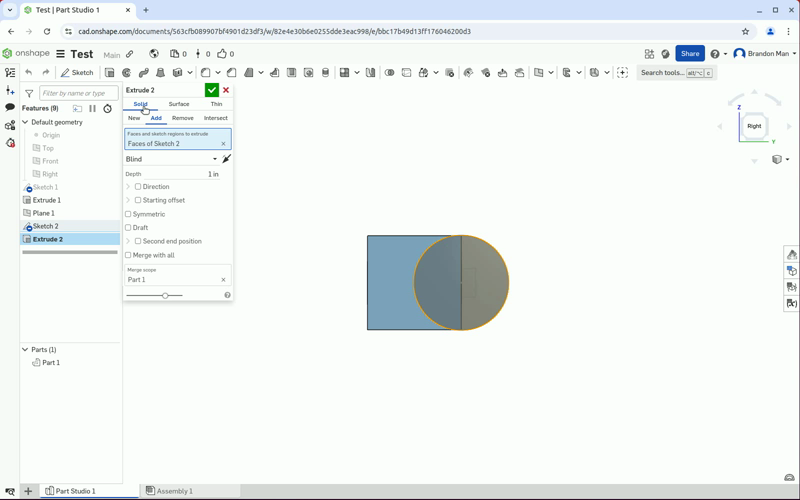
click(143, 106)
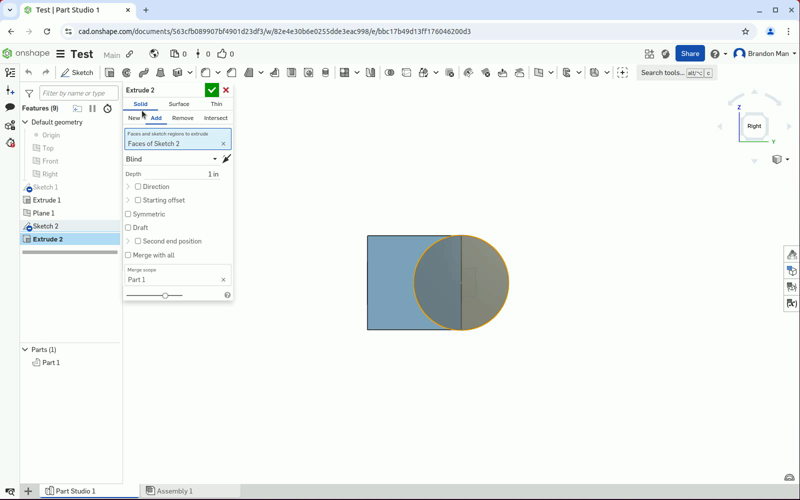
mouse_move(137, 120)
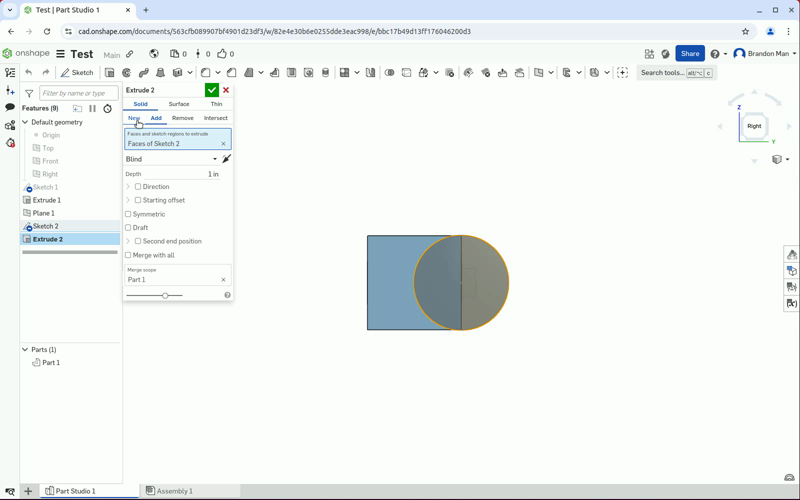
click(137, 120)
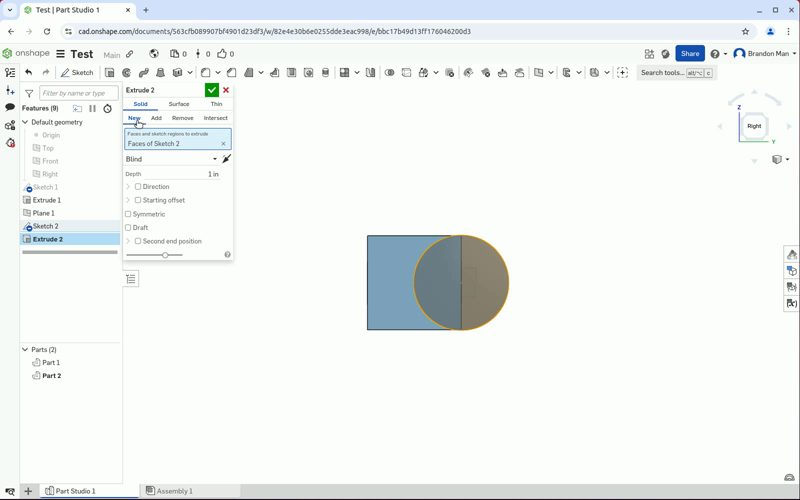
key(tab, 4)
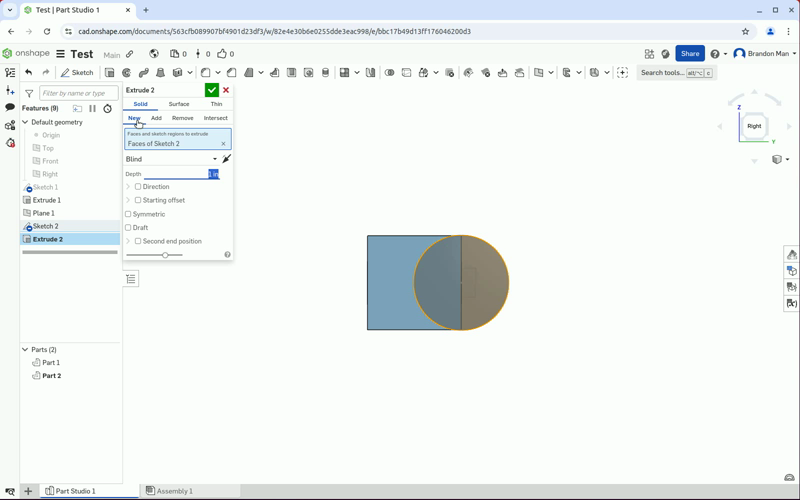
text(3.851)
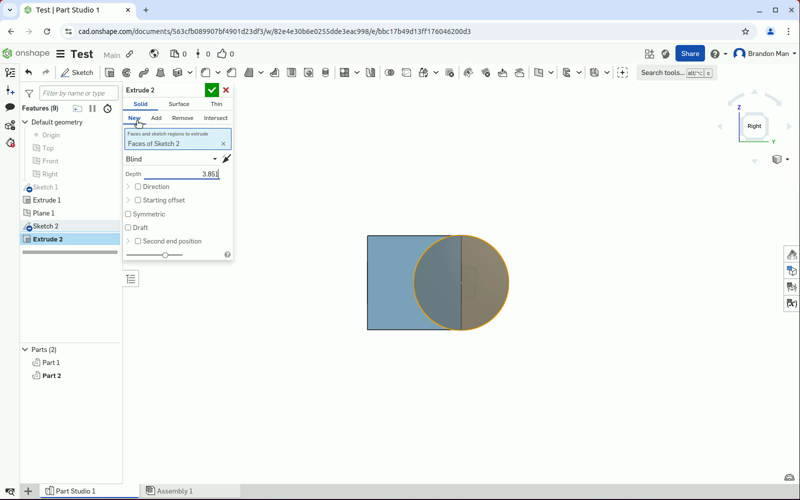
key(enter)
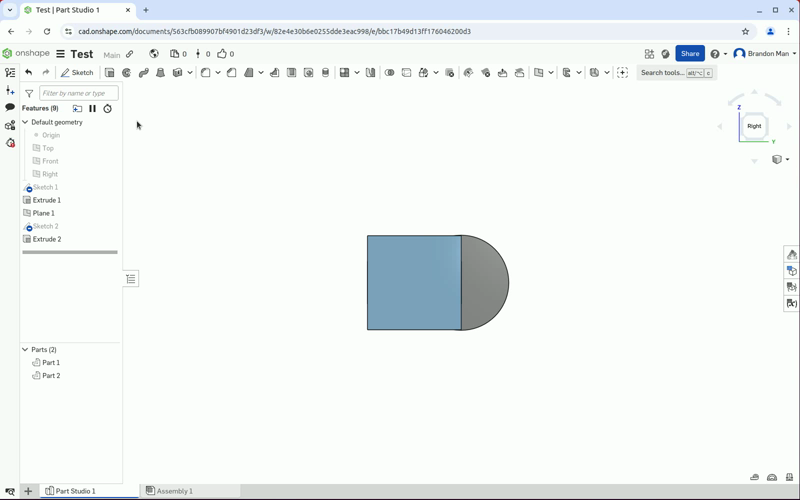
key(shift+h)
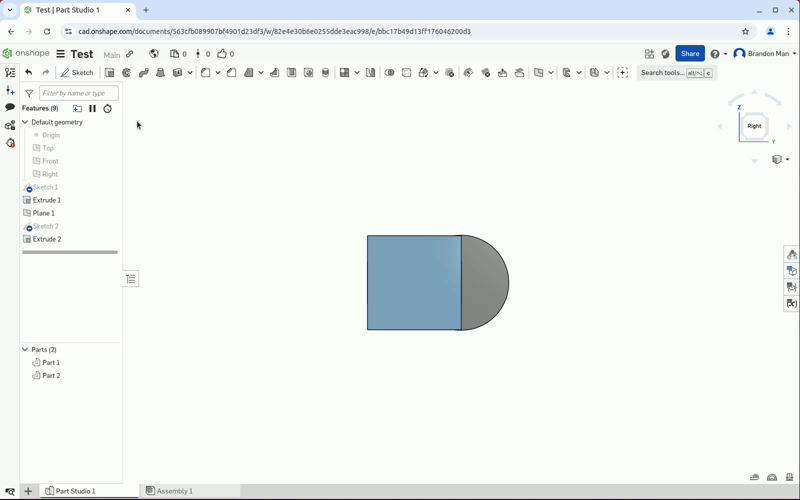
key(shift+h)
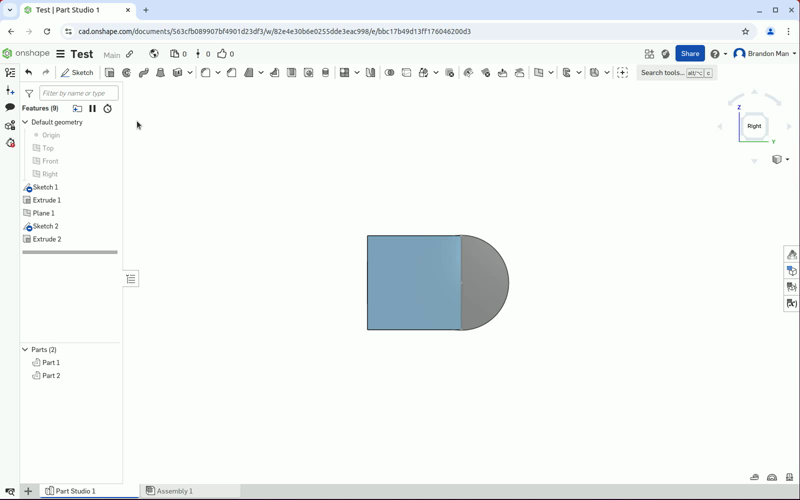
key(shift+7)
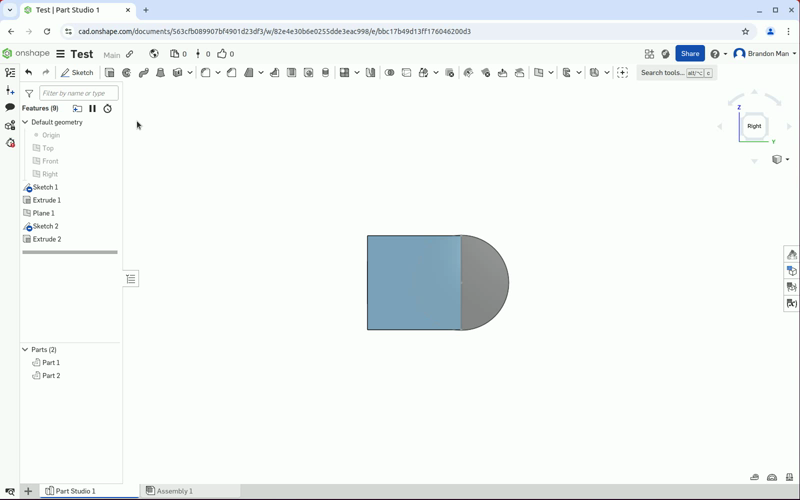
key(right, 2)
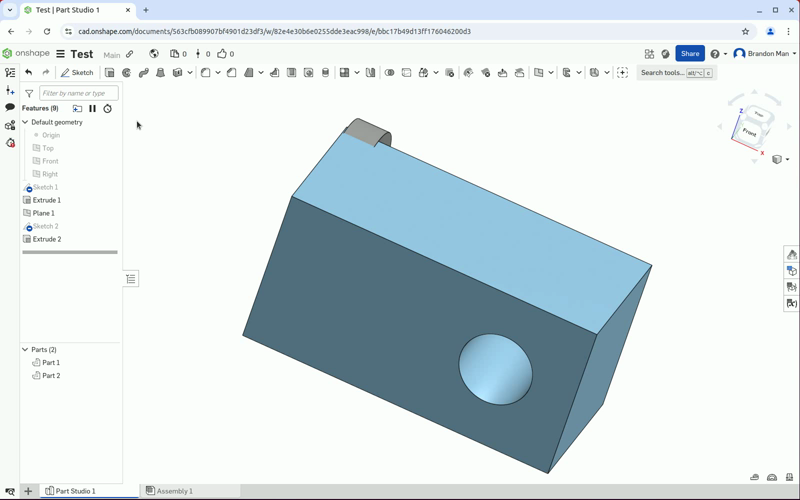
key(down, 2)
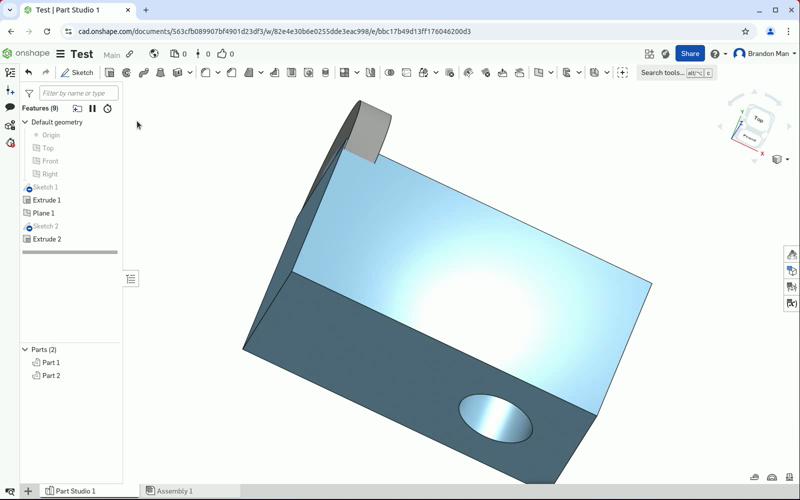
key(up, 2)
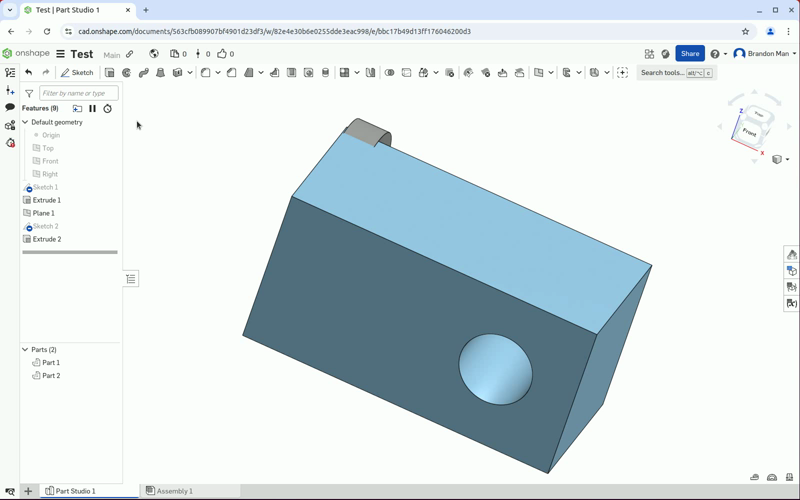
key(left, 2)
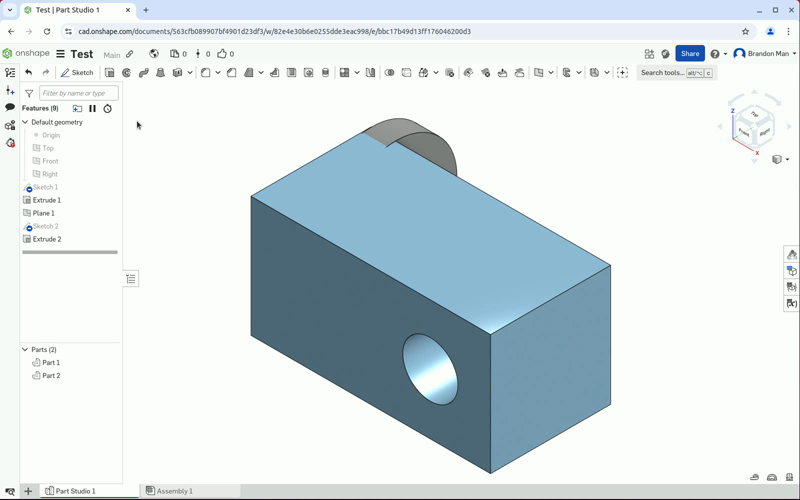
mouse_move(73, 189)
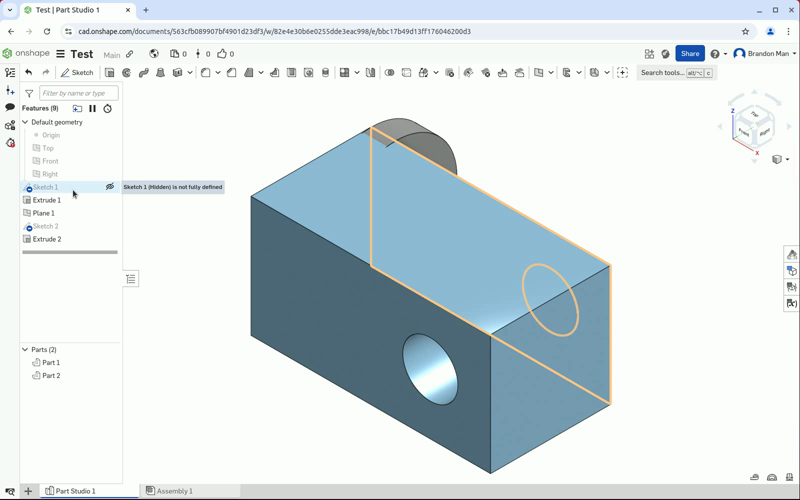
click(73, 189)